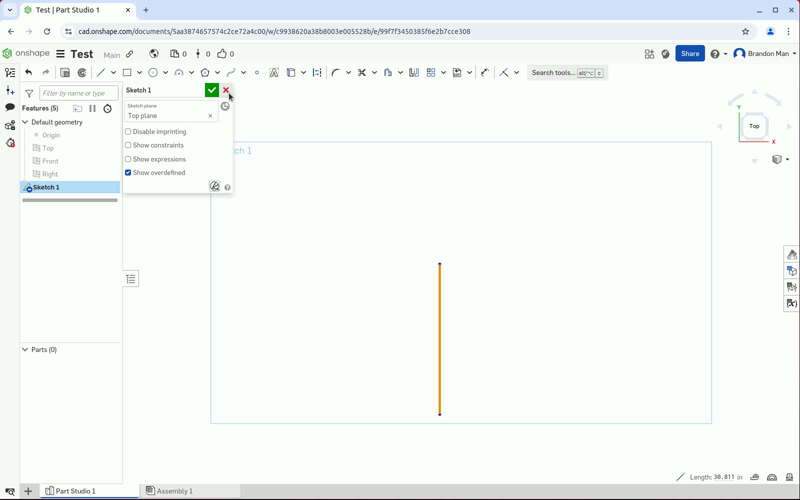
key(shift+h)
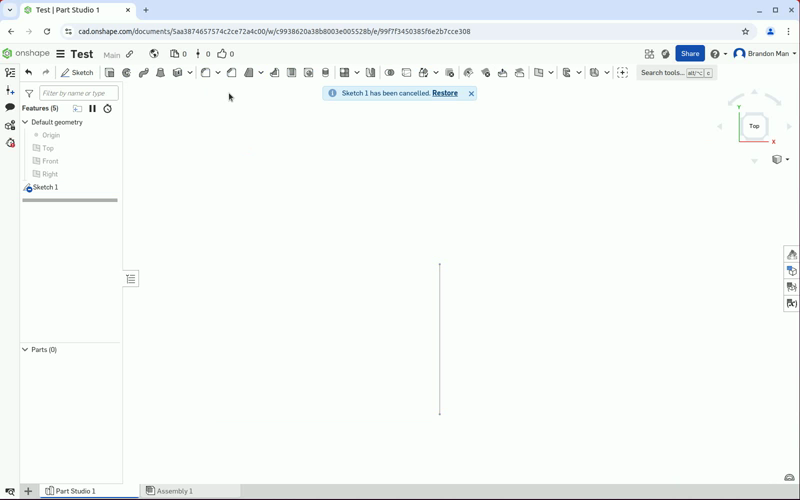
key(shift+s)
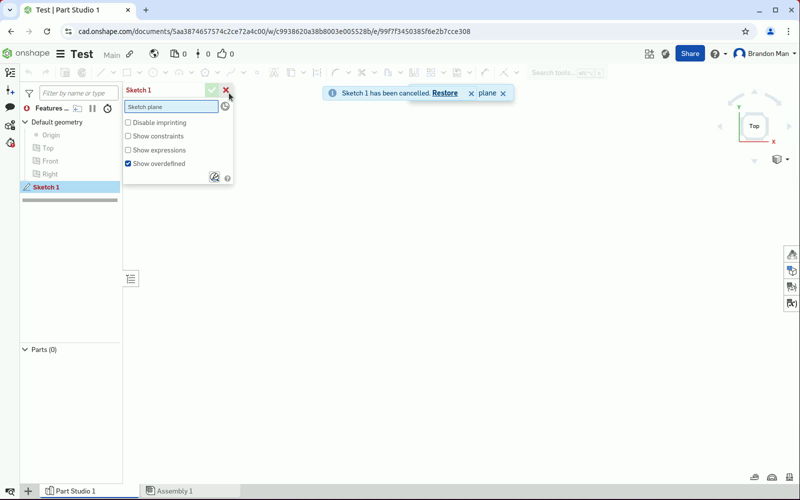
mouse_move(73, 150)
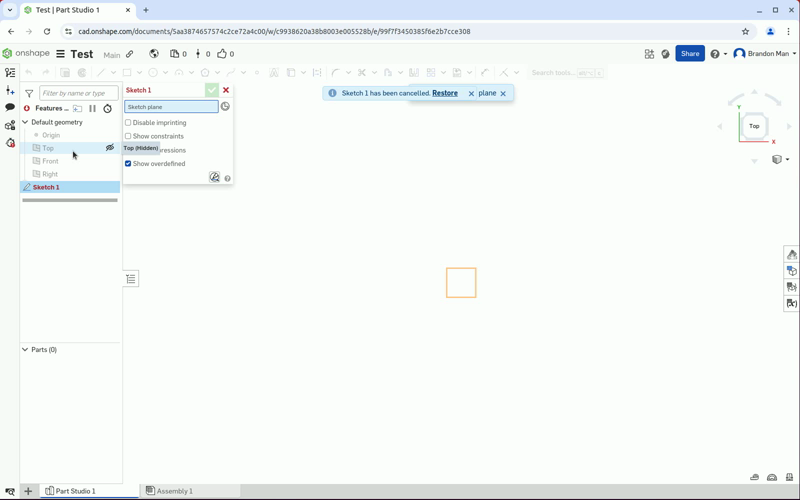
click(73, 150)
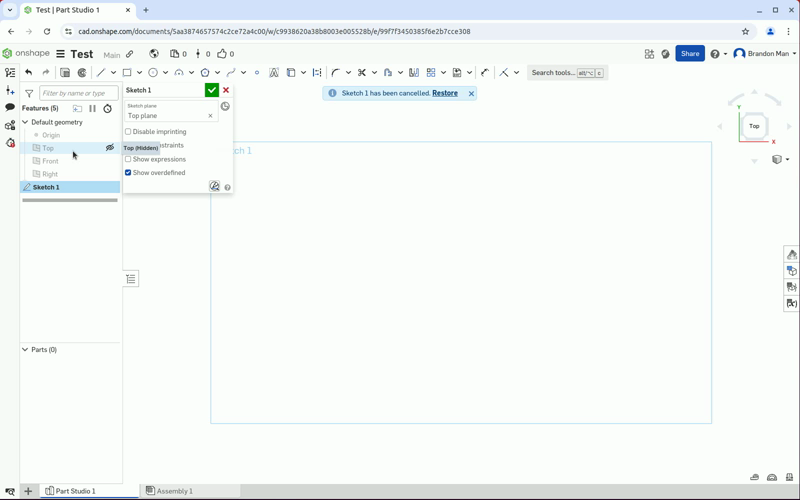
mouse_move(73, 352)
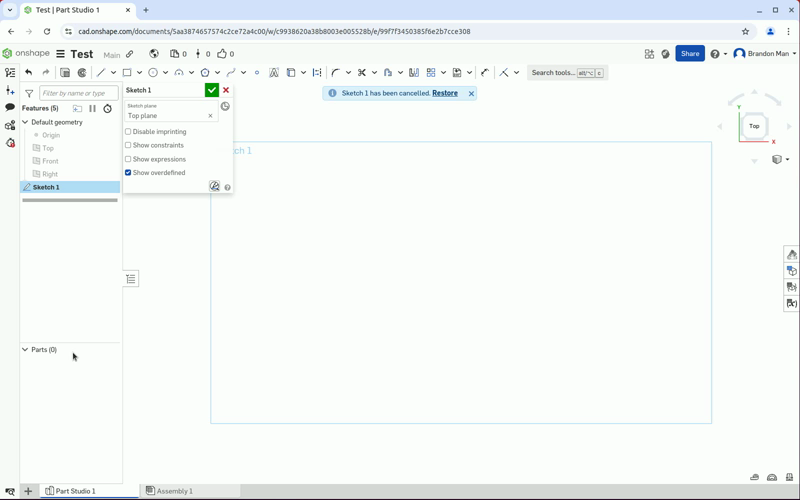
key(y)
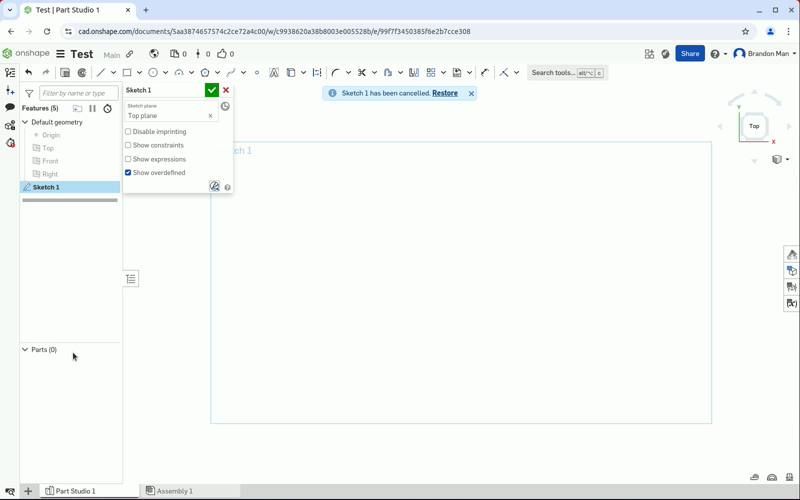
key(l)
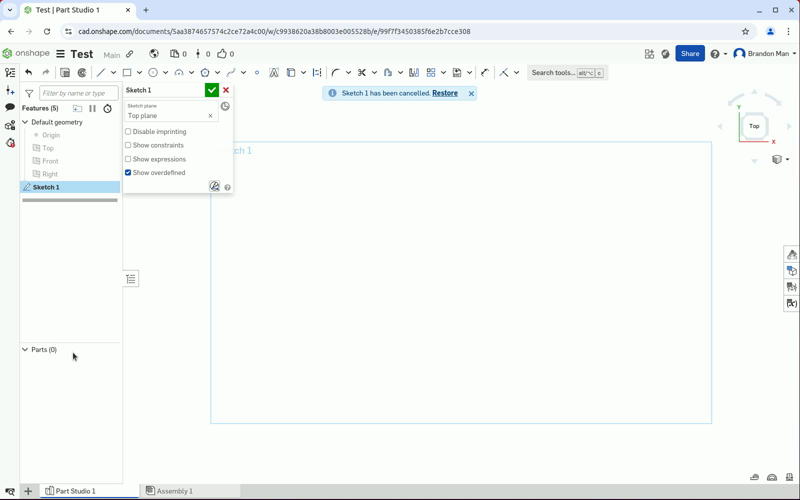
key_down(shift)
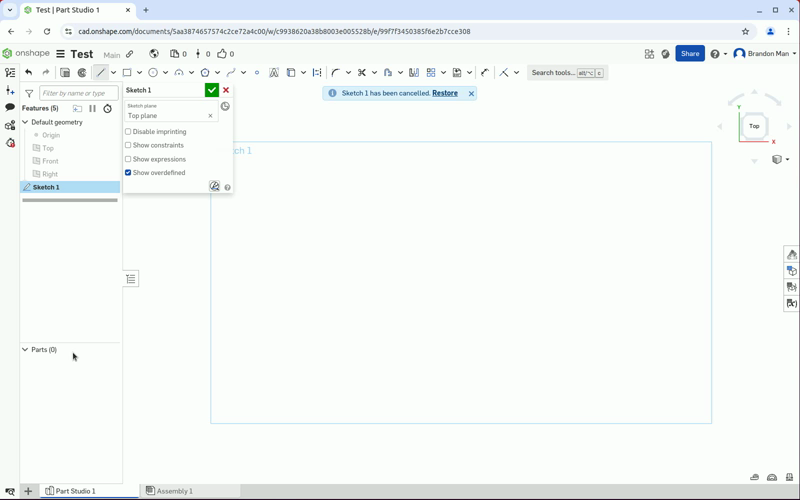
mouse_move(368, 353)
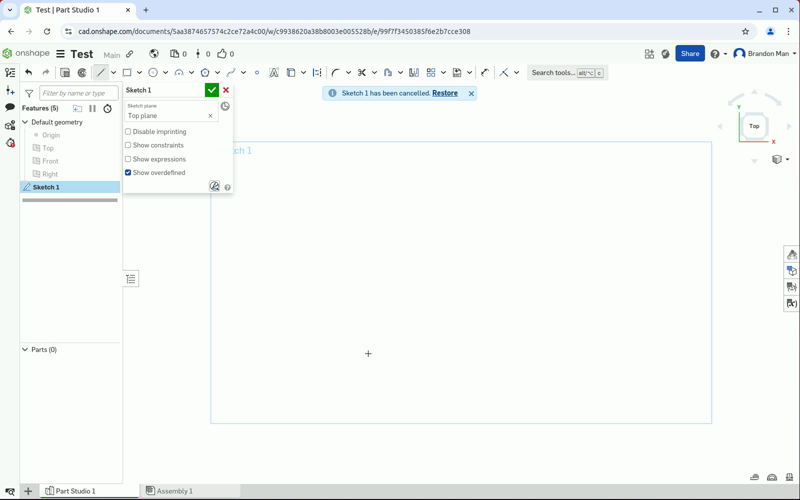
click(368, 353)
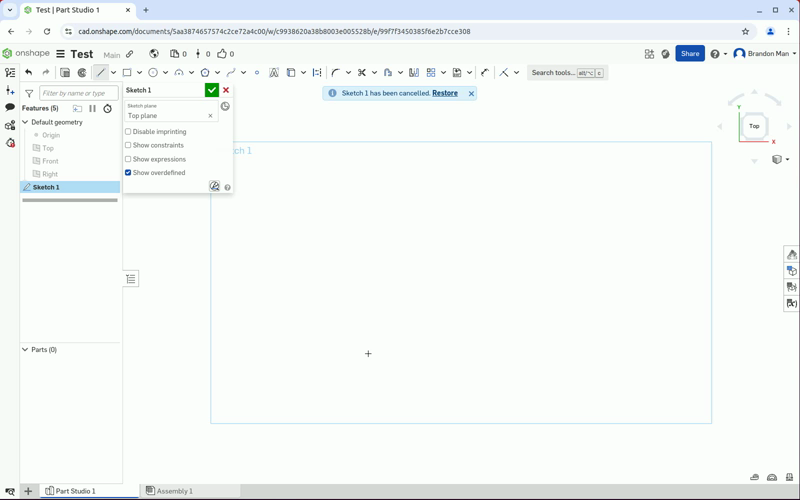
key_up(shift)
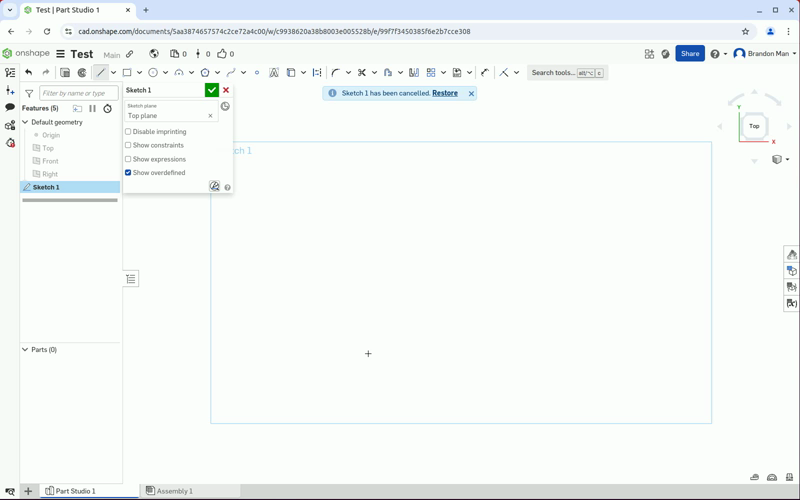
key_down(shift)
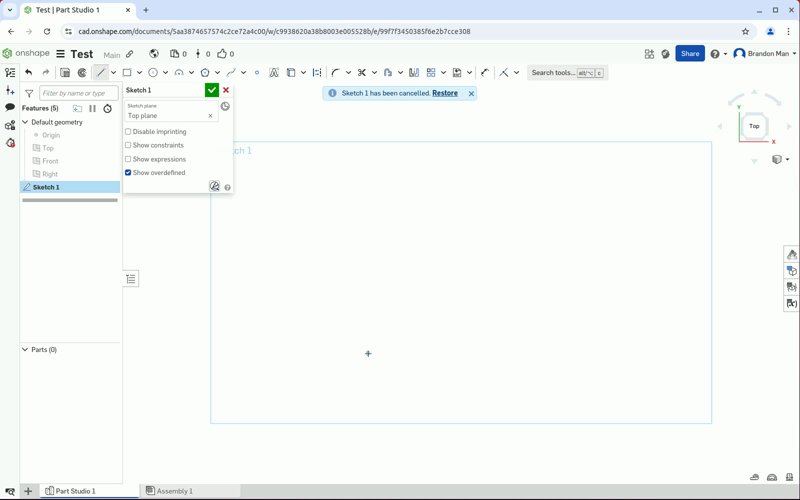
mouse_move(398, 353)
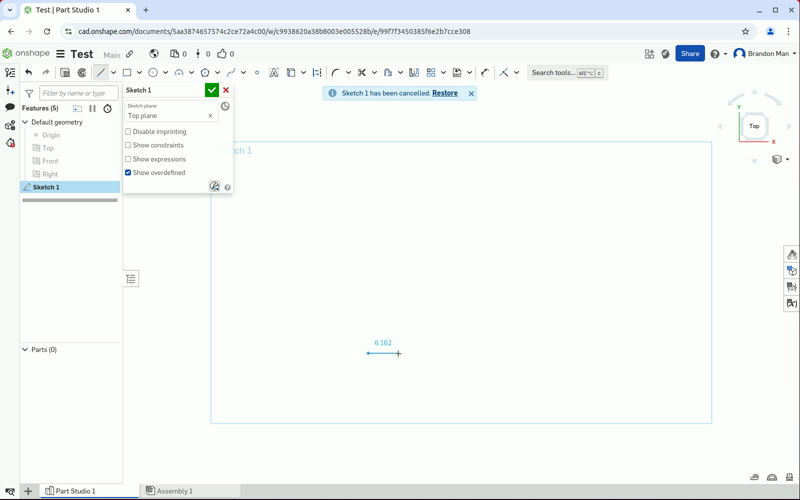
mouse_move(415, 353)
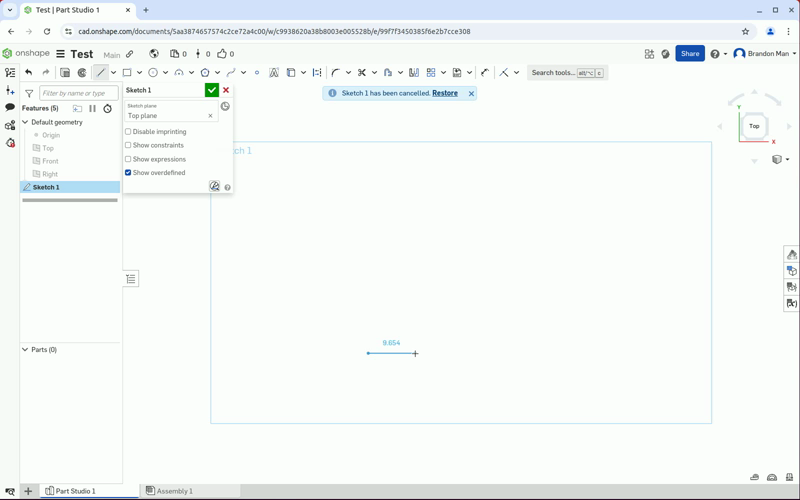
click(415, 353)
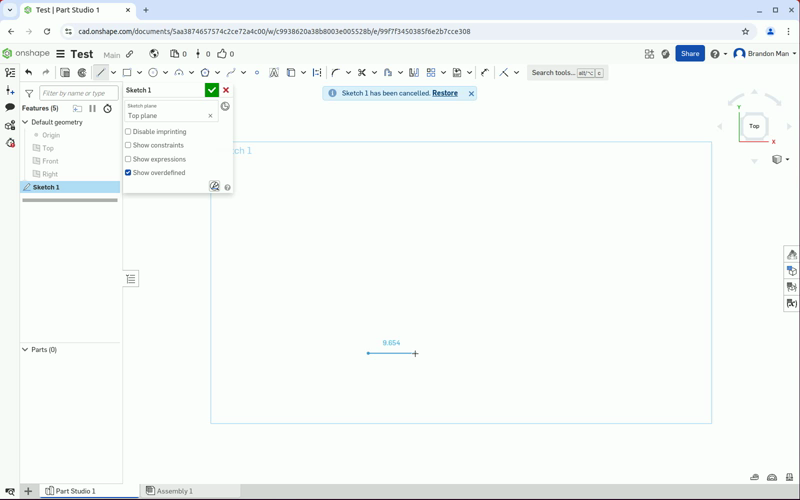
key_up(shift)
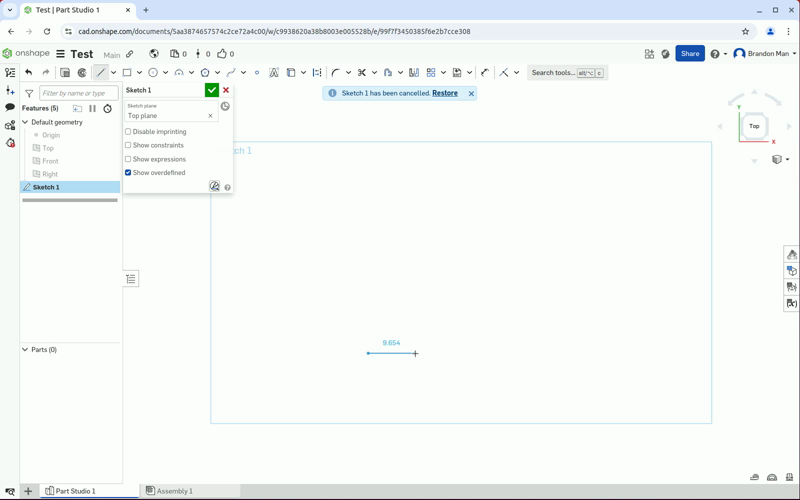
key_down(shift)
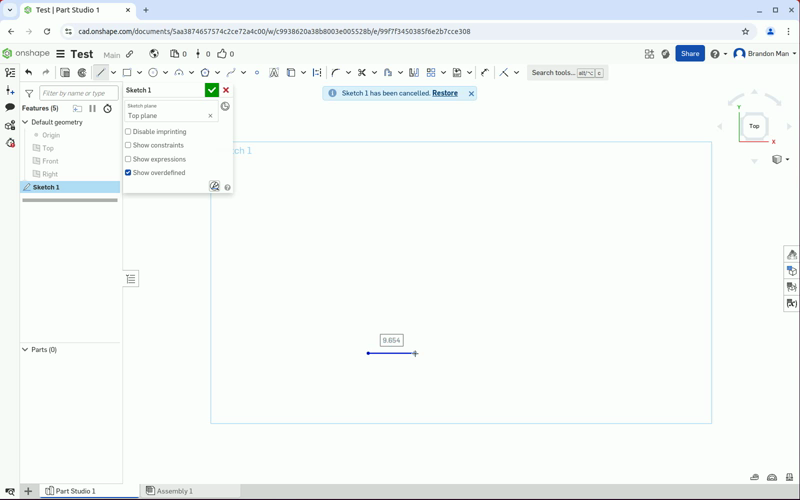
mouse_move(415, 214)
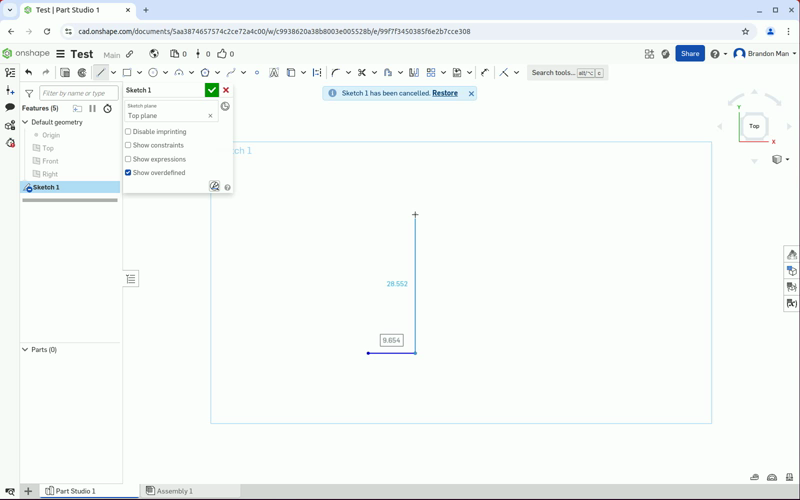
click(415, 214)
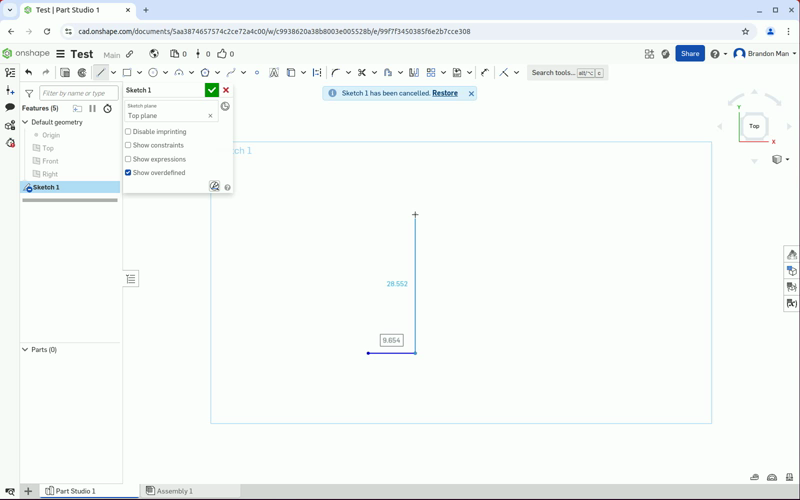
key_up(shift)
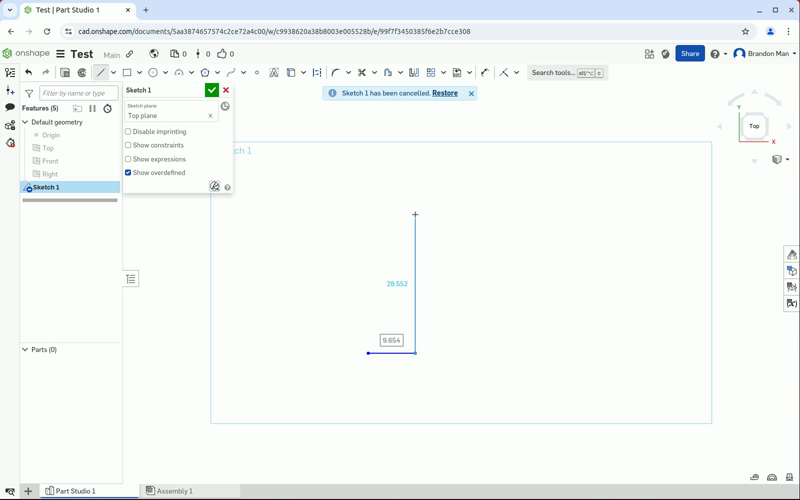
key_down(shift)
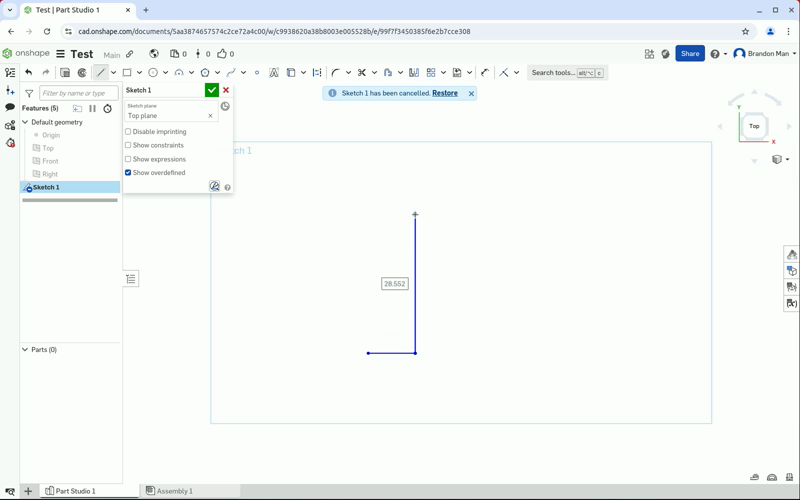
mouse_move(445, 214)
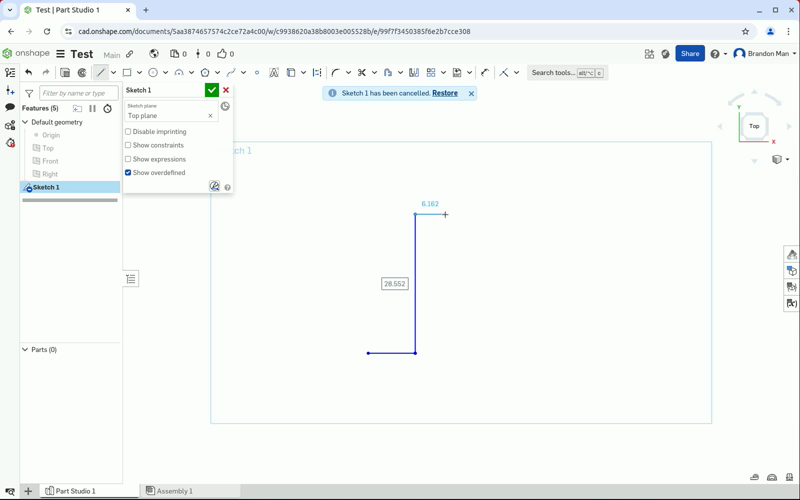
mouse_move(368, 214)
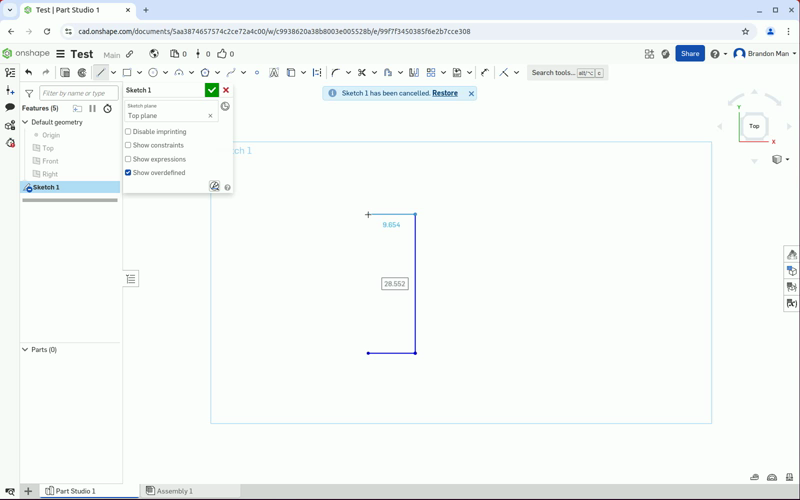
click(368, 214)
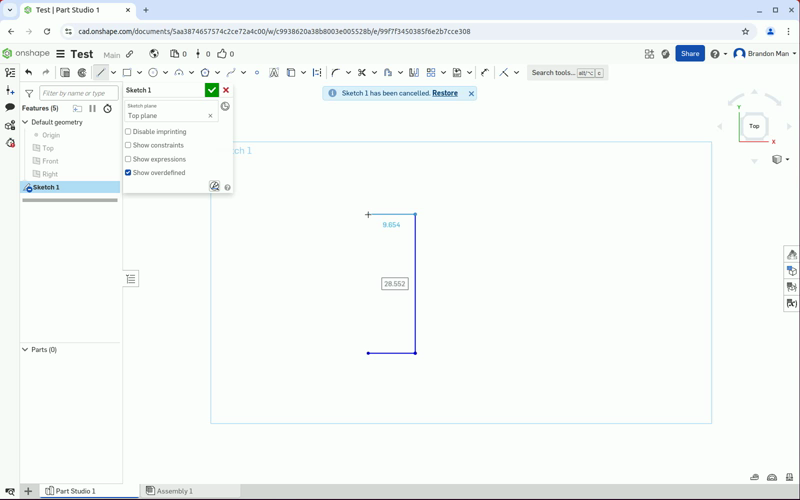
key_up(shift)
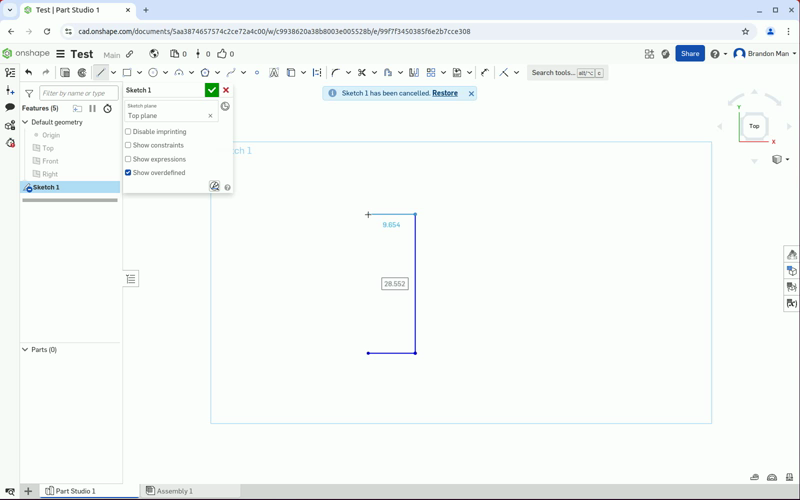
key_down(shift)
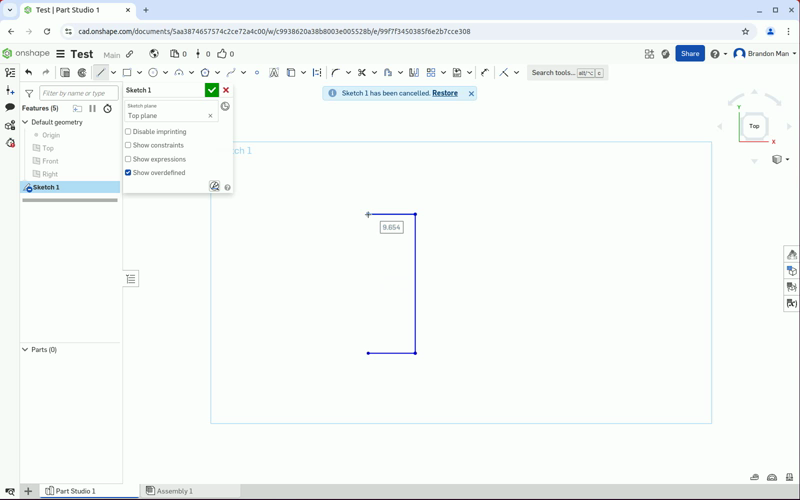
mouse_move(368, 353)
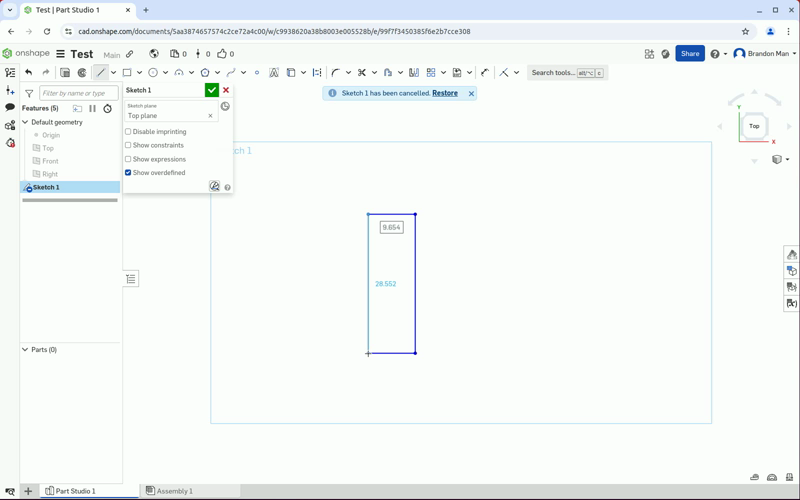
key_up(shift)
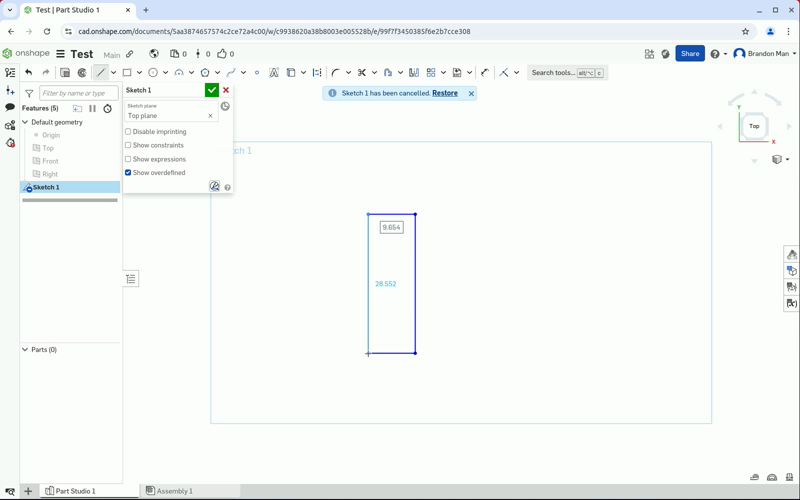
click(368, 353)
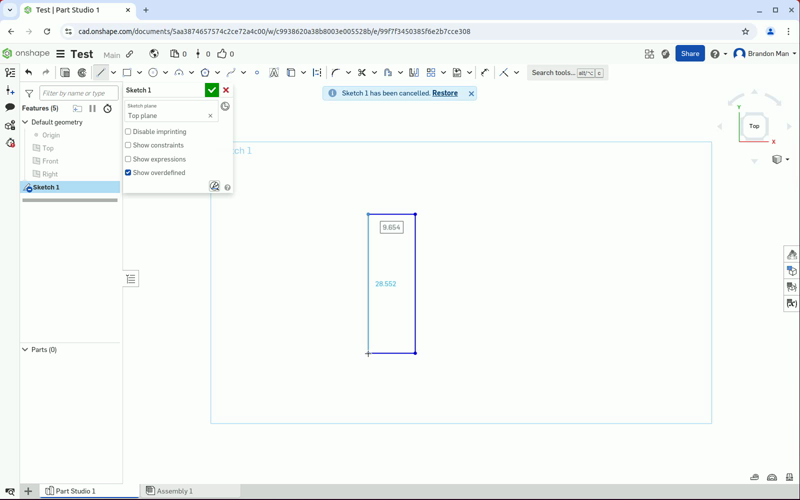
key(esc)
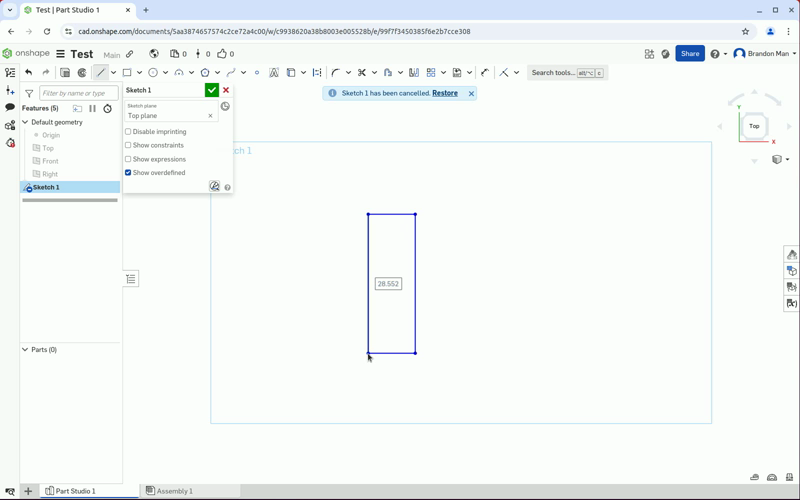
mouse_move(388, 304)
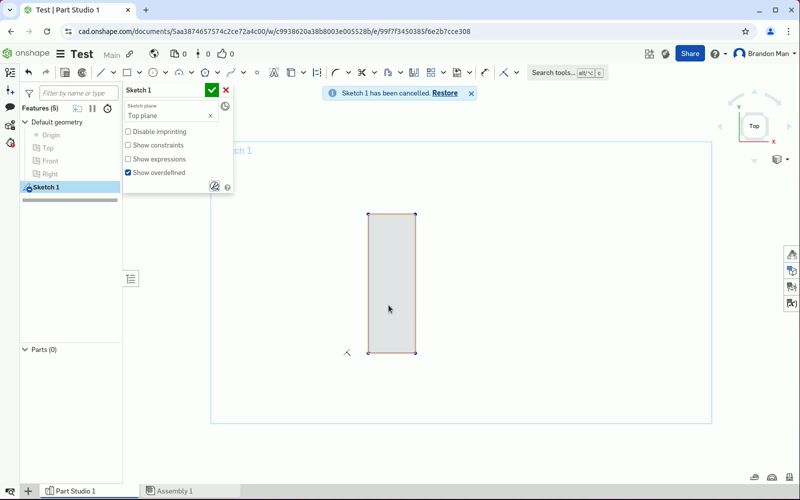
click(388, 304)
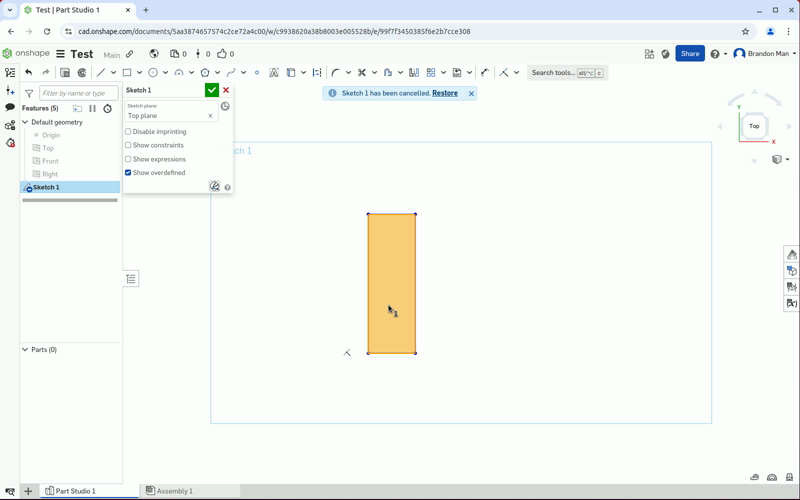
mouse_move(73, 352)
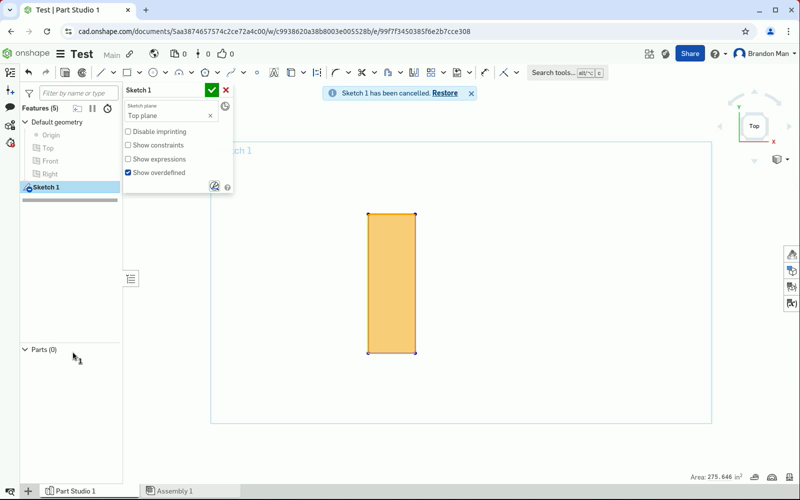
key(shift+y)
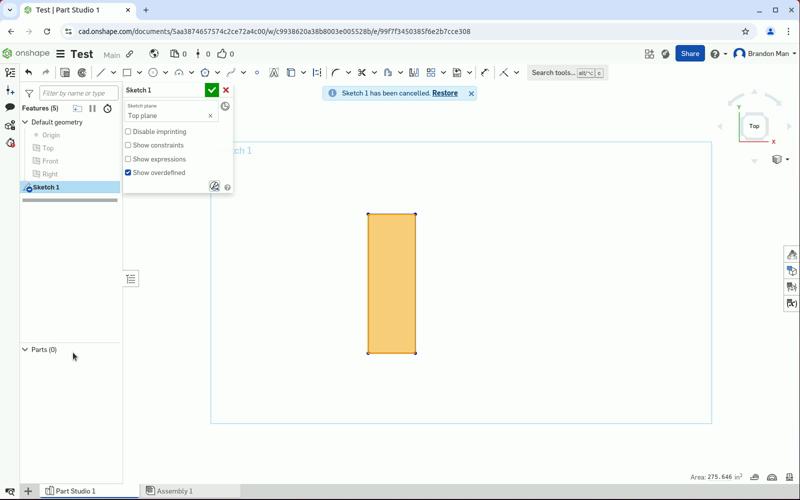
key(shift+e)
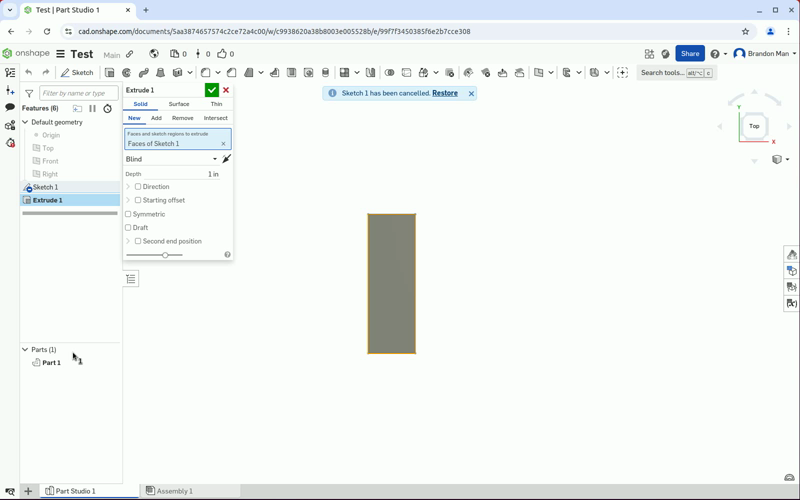
mouse_move(143, 106)
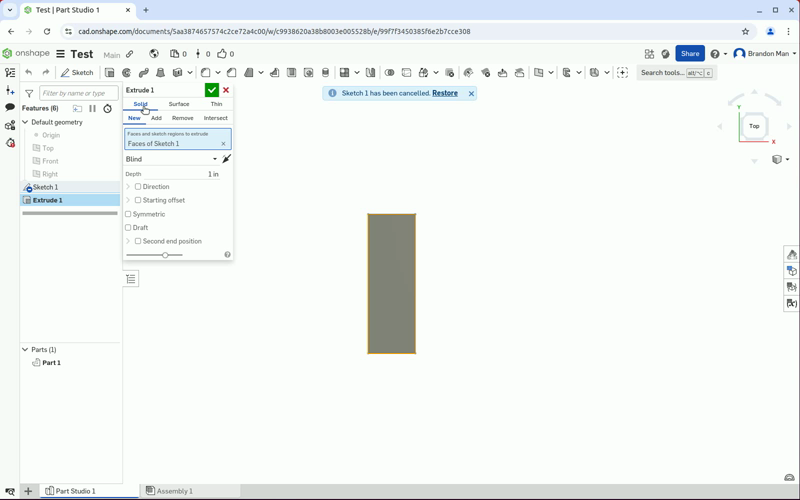
click(143, 106)
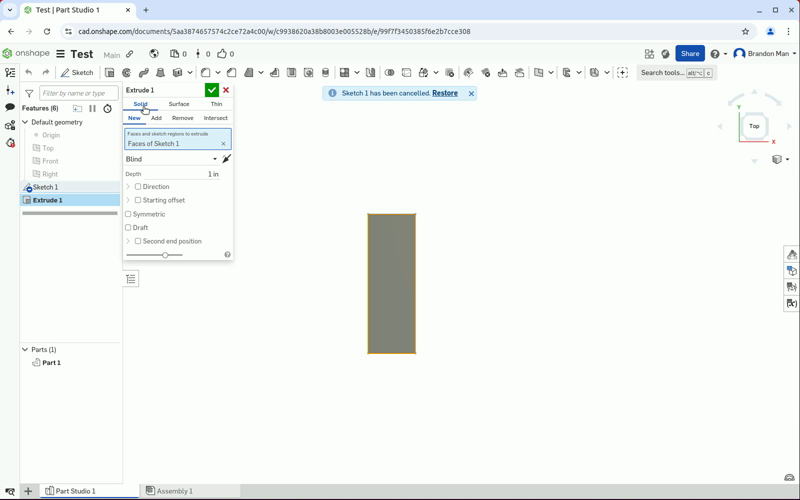
mouse_move(137, 120)
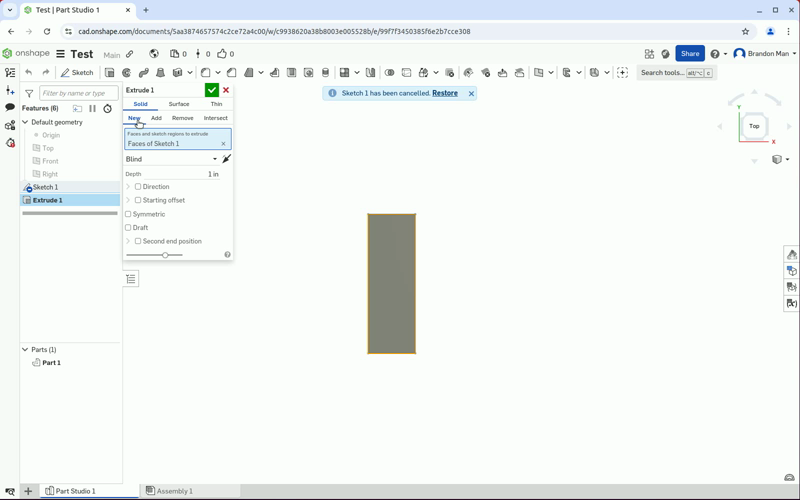
click(137, 120)
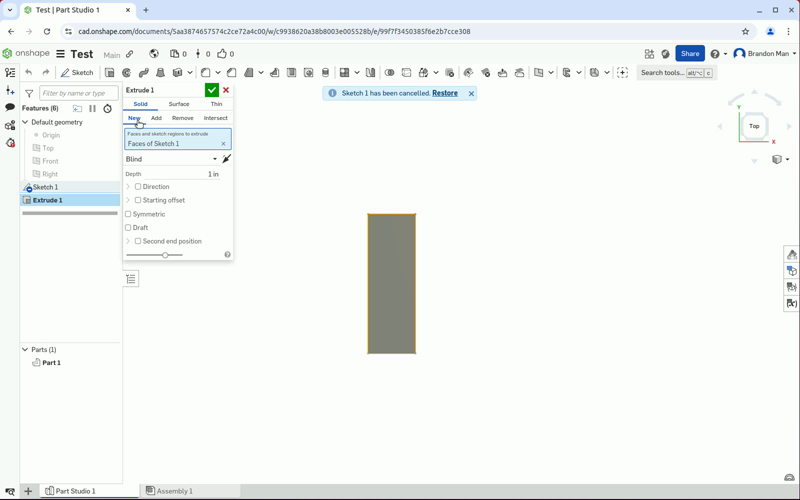
key(tab, 4)
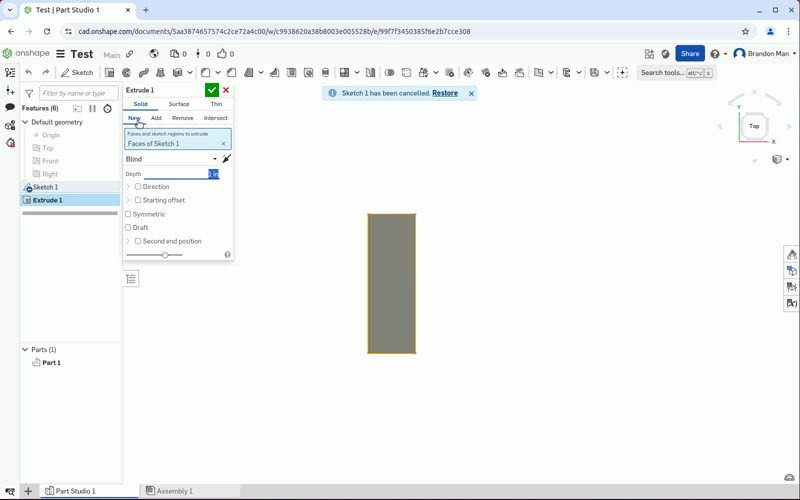
text(3.129)
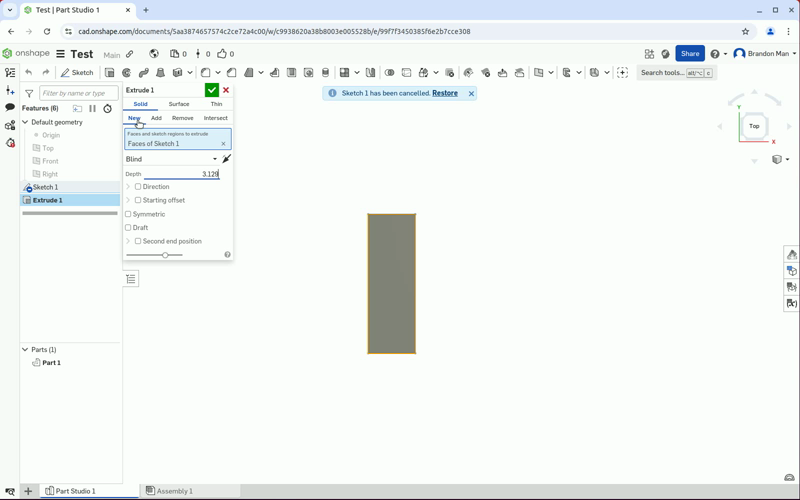
key(enter)
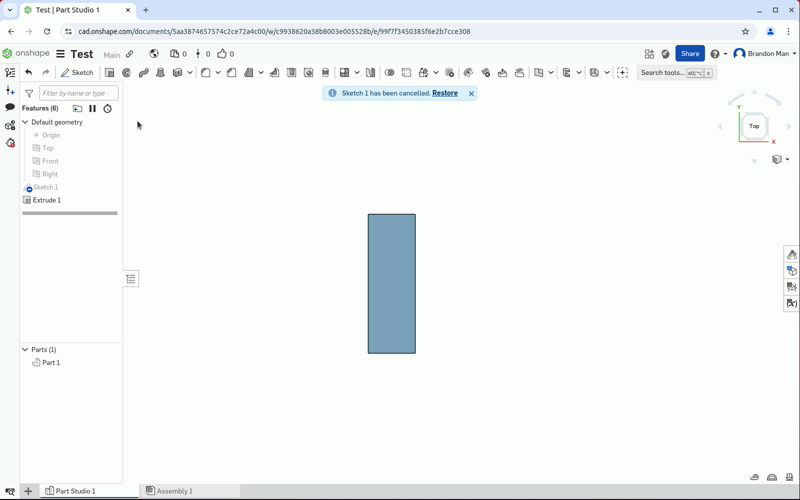
key(shift+h)
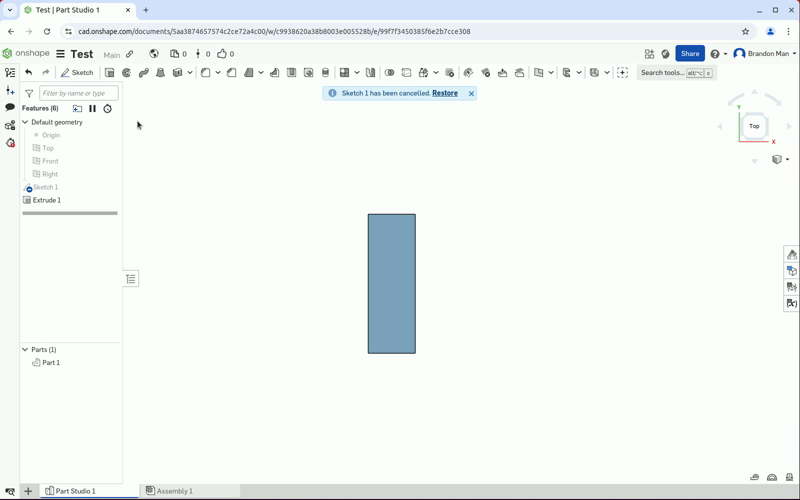
key(shift+h)
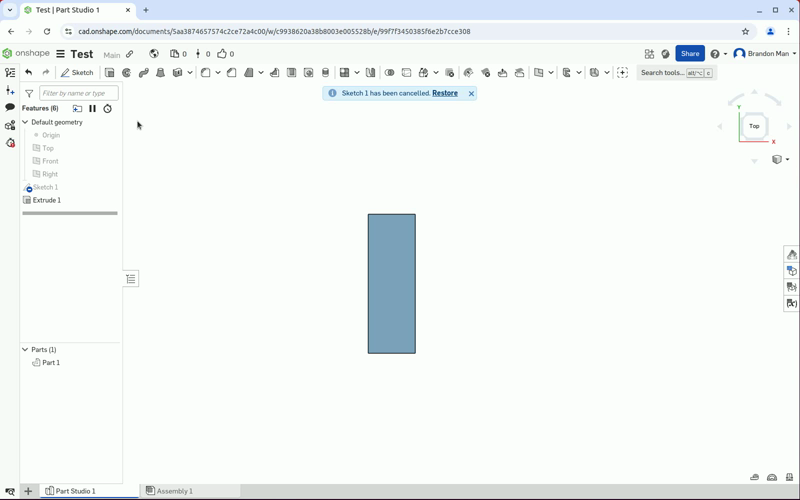
mouse_move(73, 189)
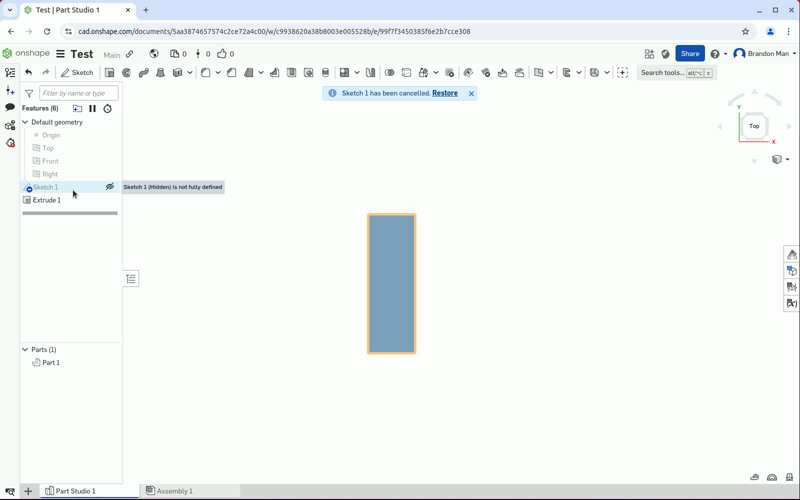
click(73, 189)
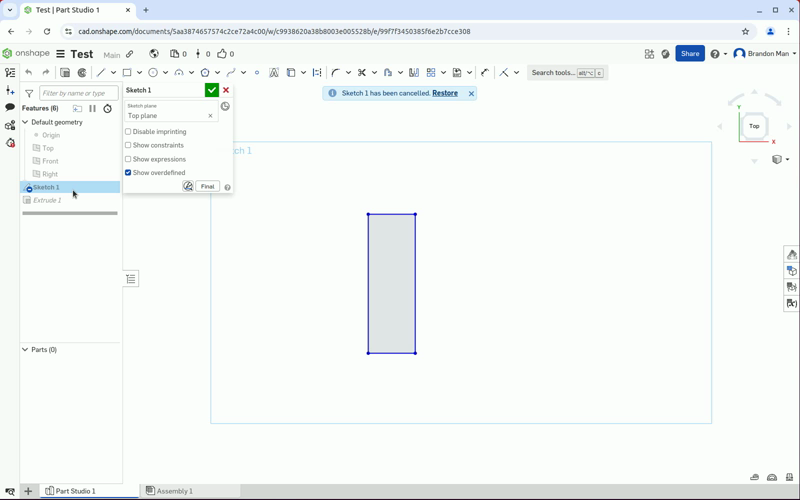
mouse_move(229, 92)
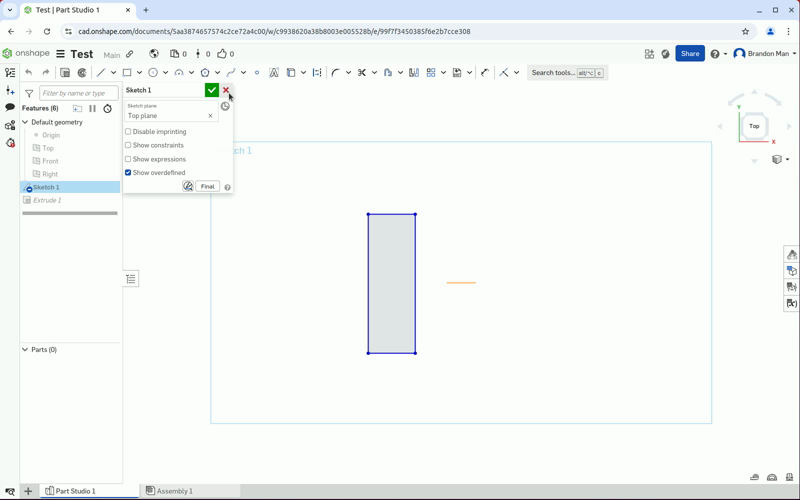
click(229, 92)
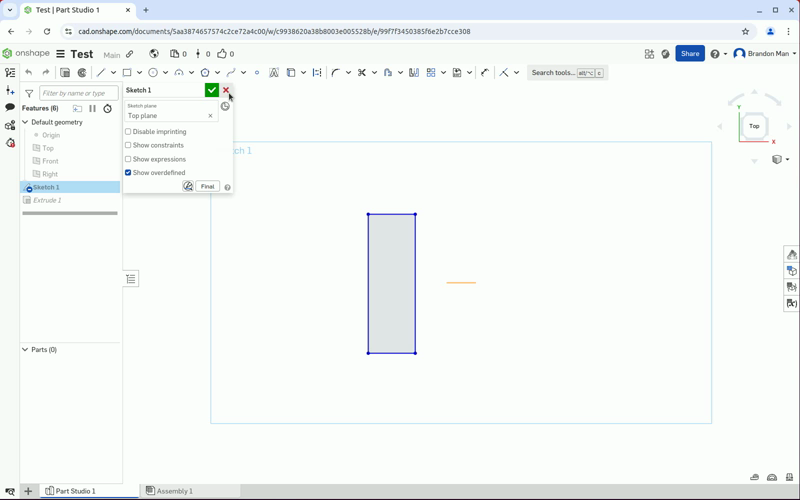
key(shift+s)
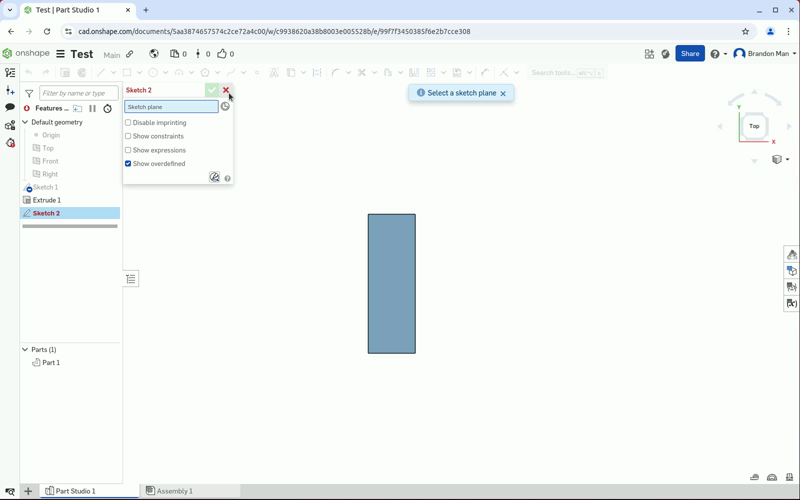
mouse_move(73, 150)
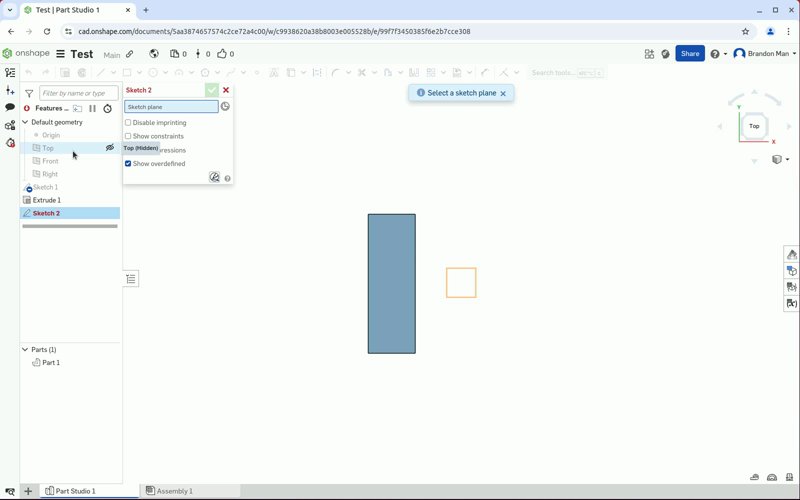
click(73, 150)
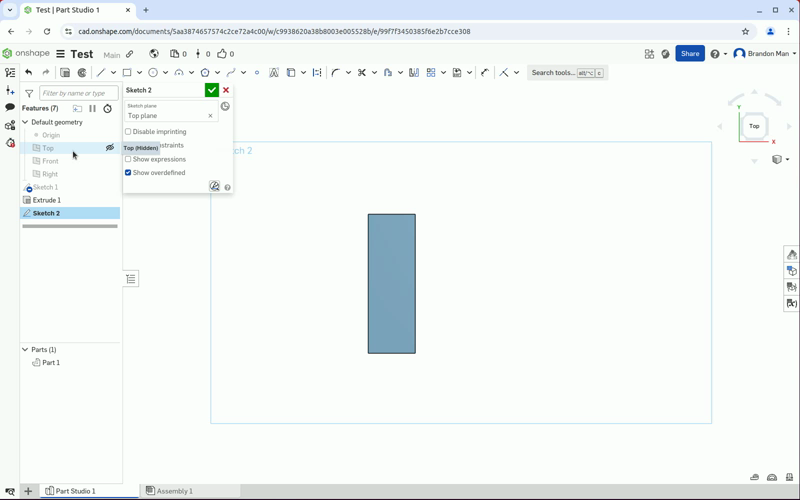
mouse_move(73, 352)
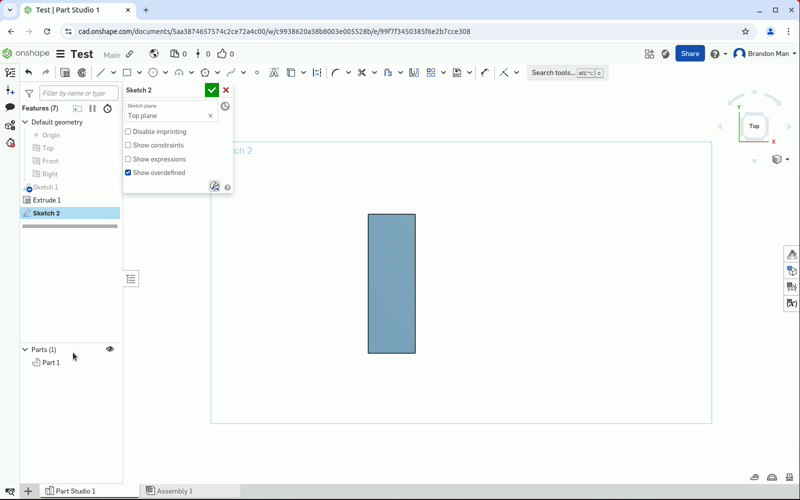
key(y)
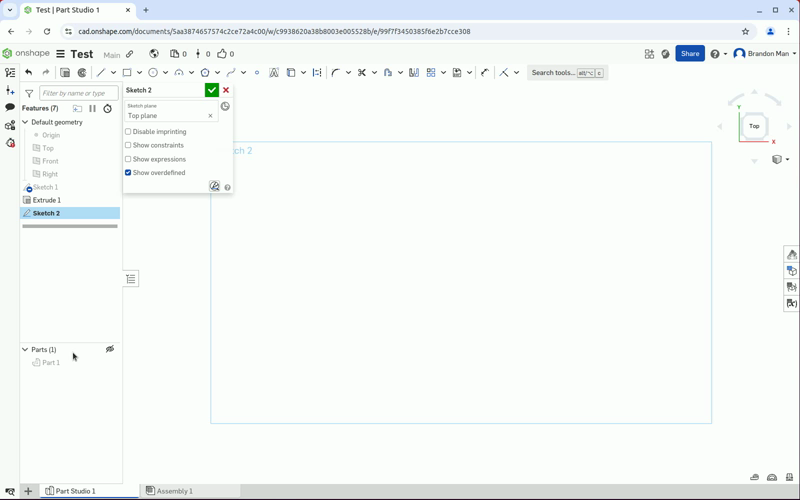
key(l)
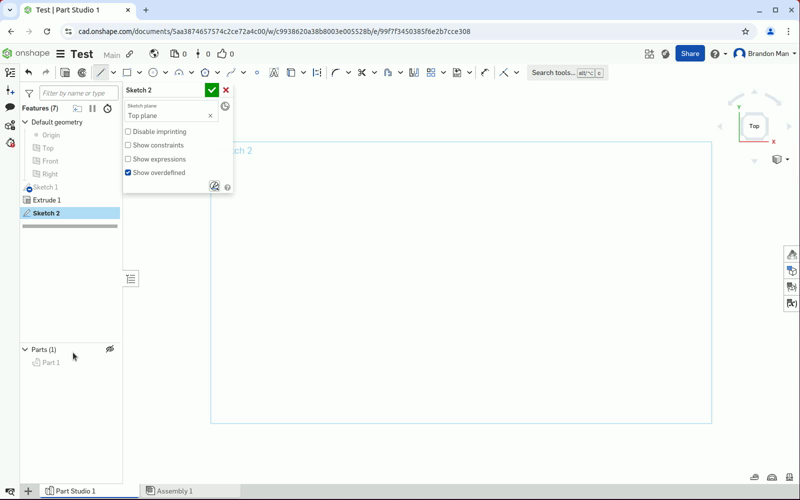
key_down(shift)
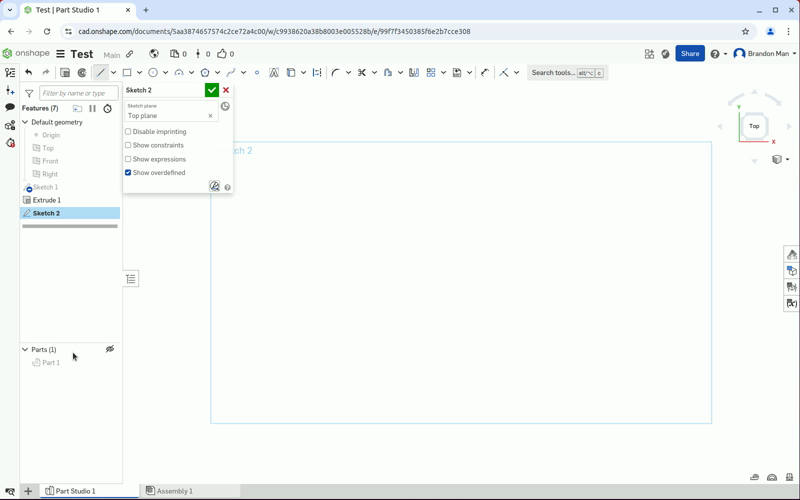
mouse_move(413, 353)
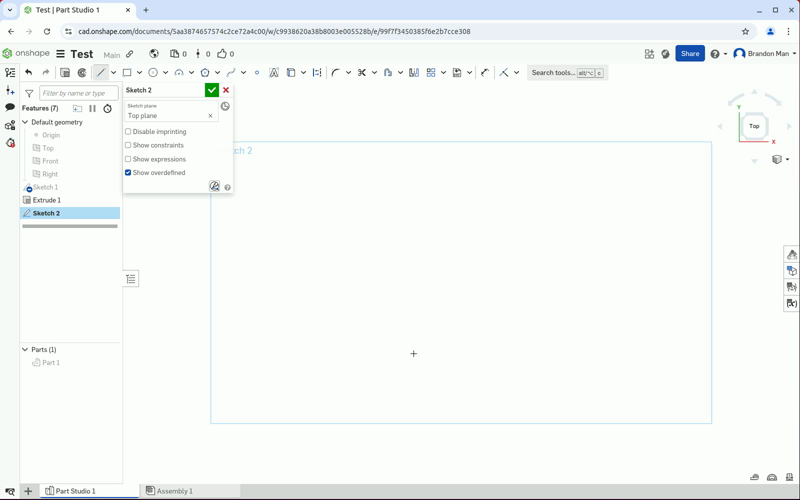
click(413, 353)
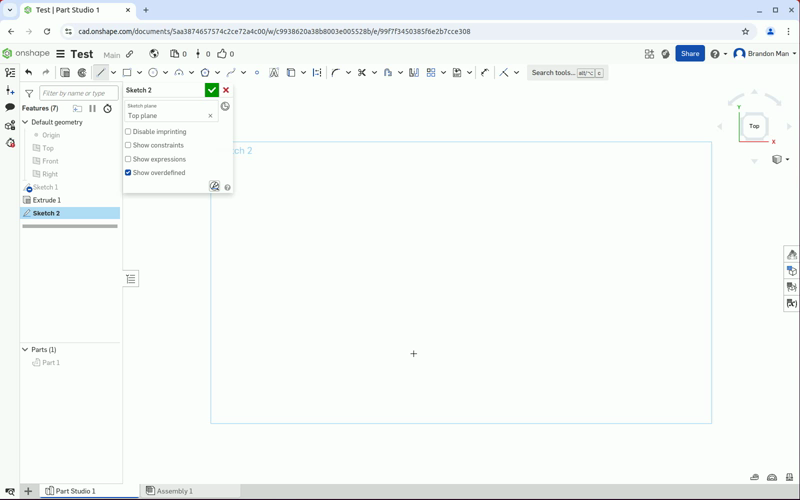
key_up(shift)
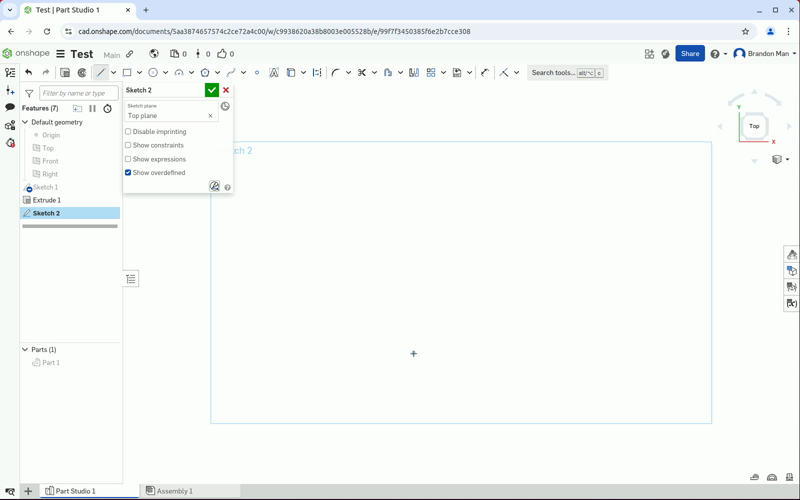
key_down(shift)
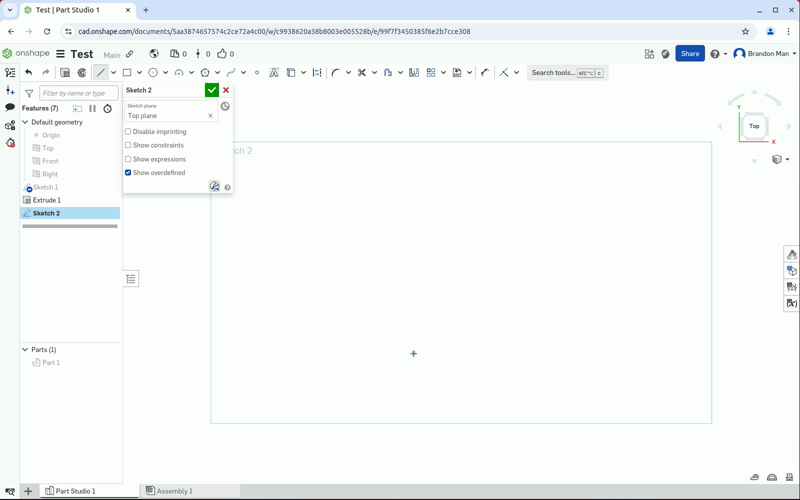
mouse_move(506, 353)
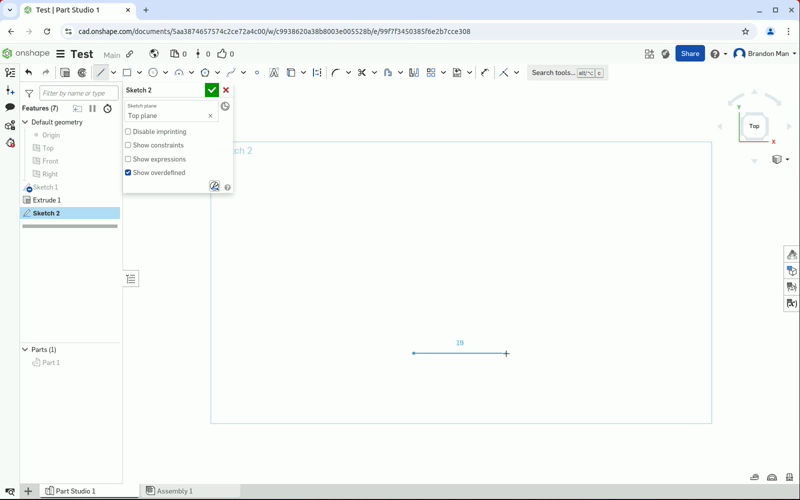
click(506, 353)
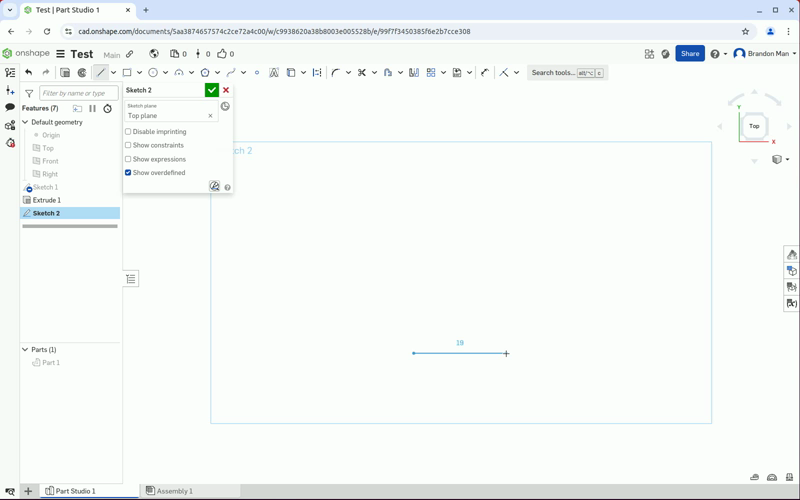
key_up(shift)
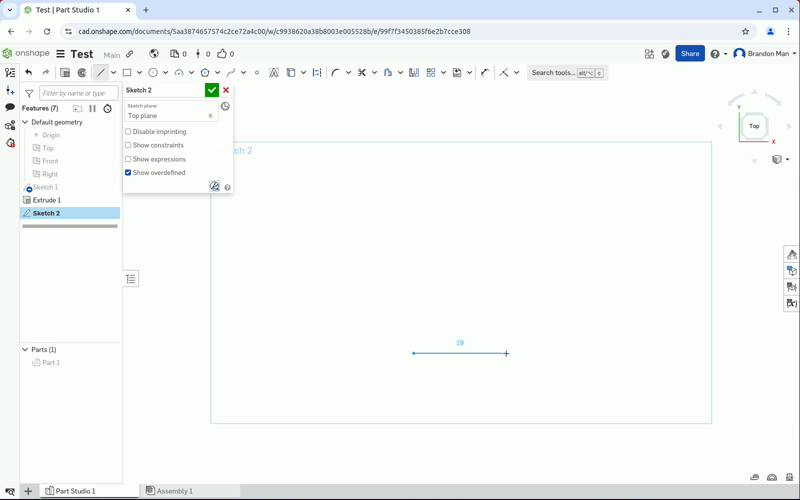
key_down(shift)
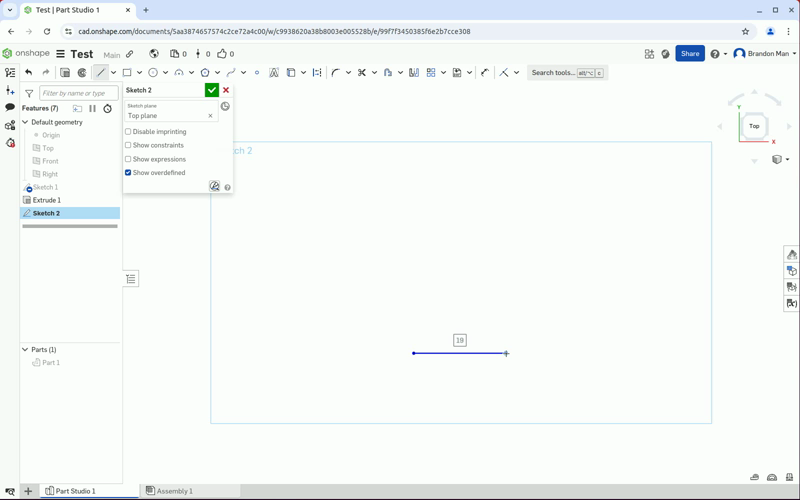
mouse_move(506, 214)
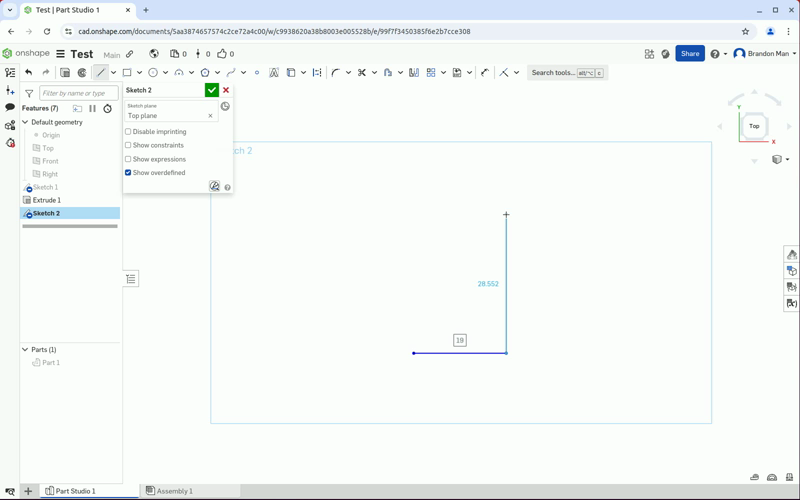
click(506, 214)
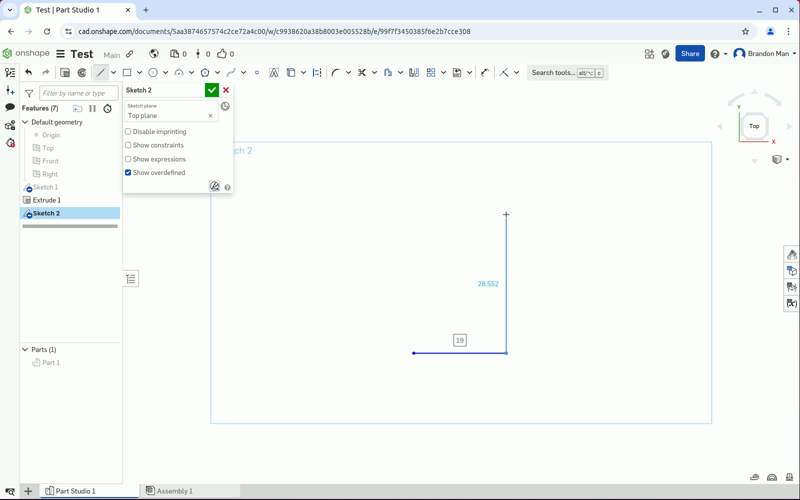
key_up(shift)
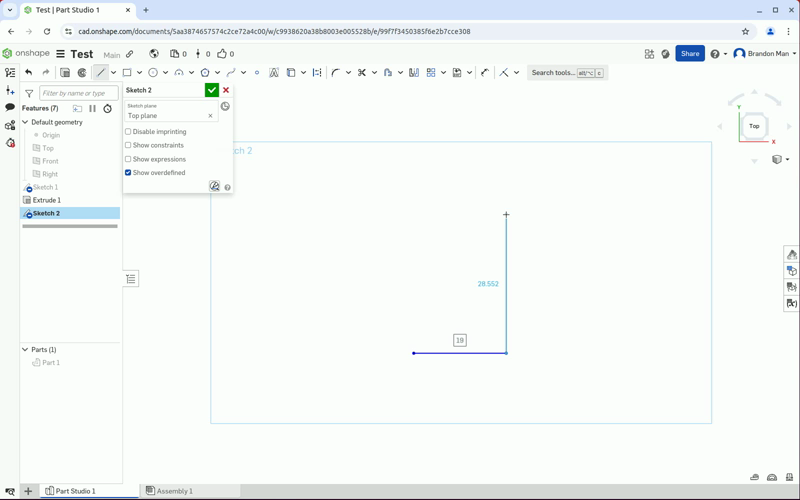
key_down(shift)
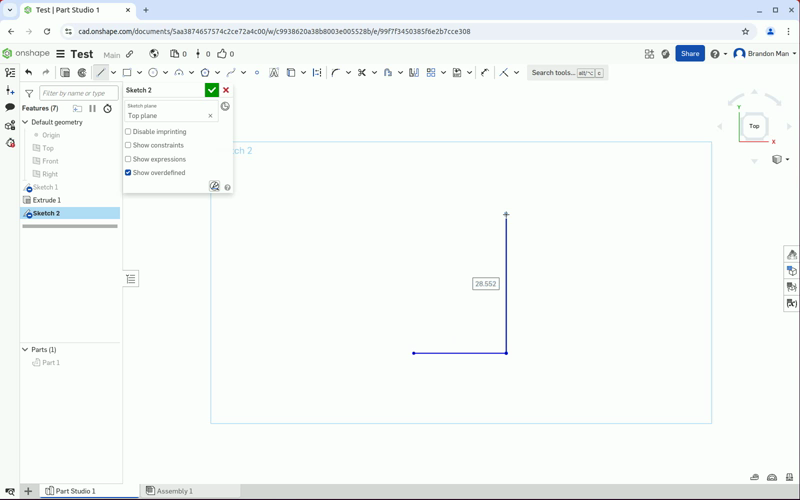
mouse_move(413, 214)
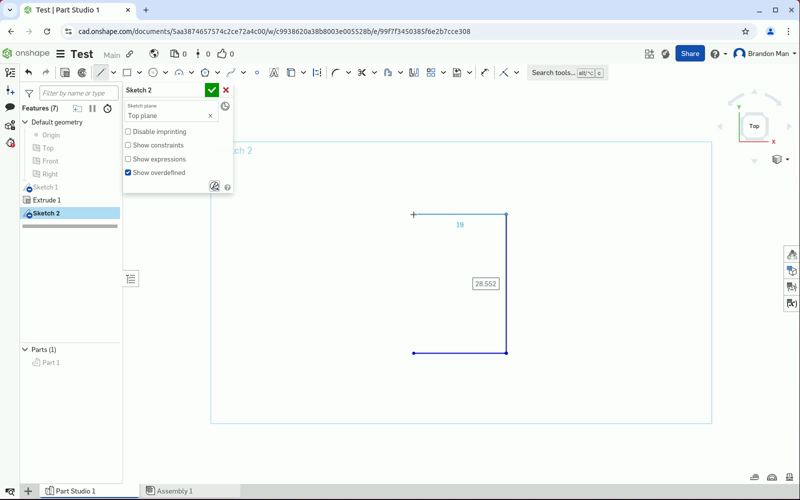
click(413, 214)
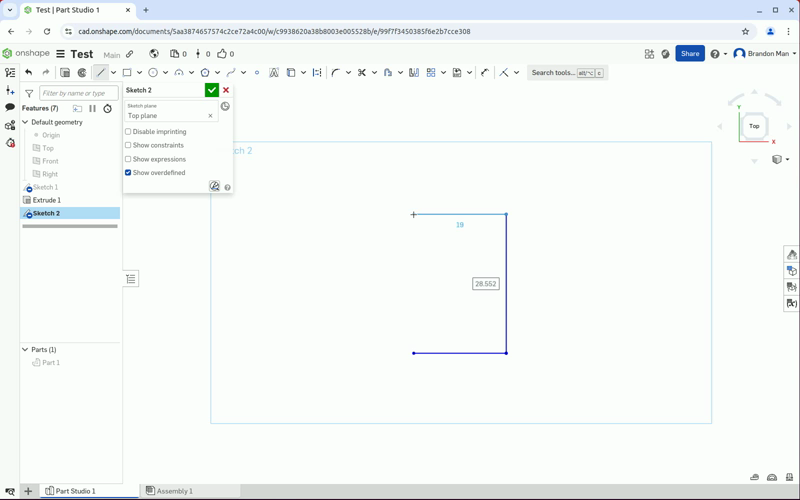
key_up(shift)
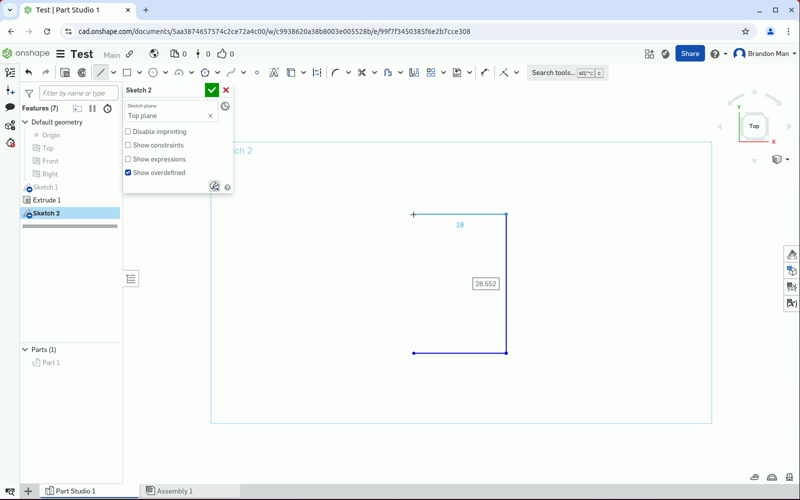
key_down(shift)
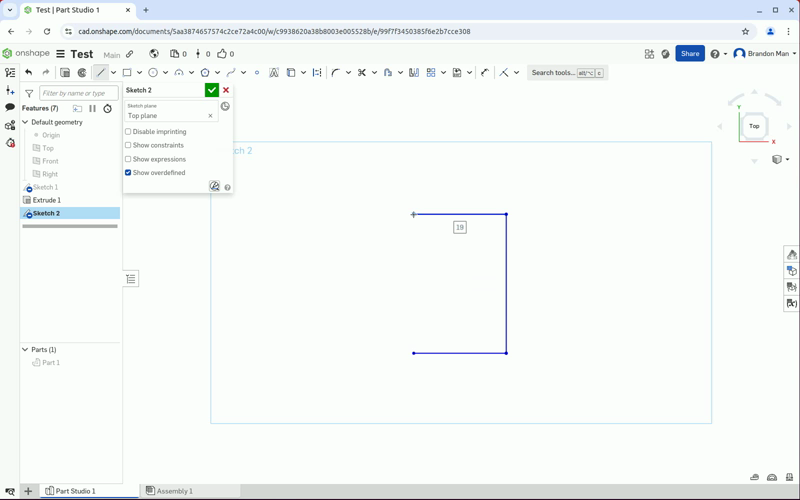
mouse_move(413, 353)
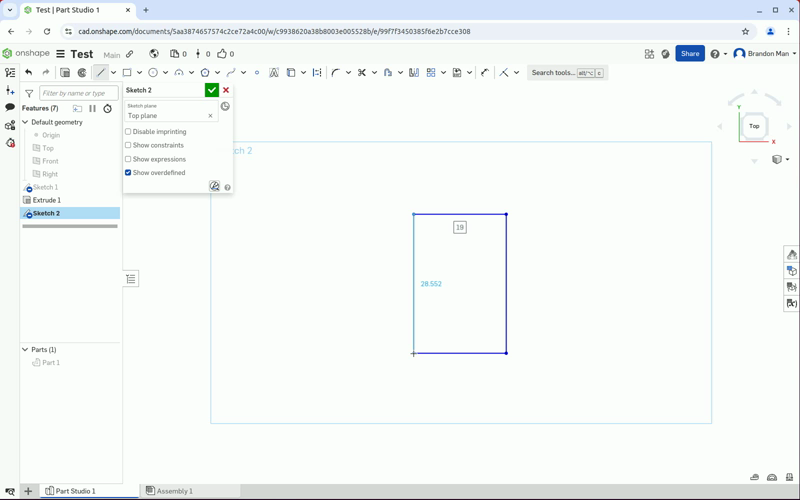
key_up(shift)
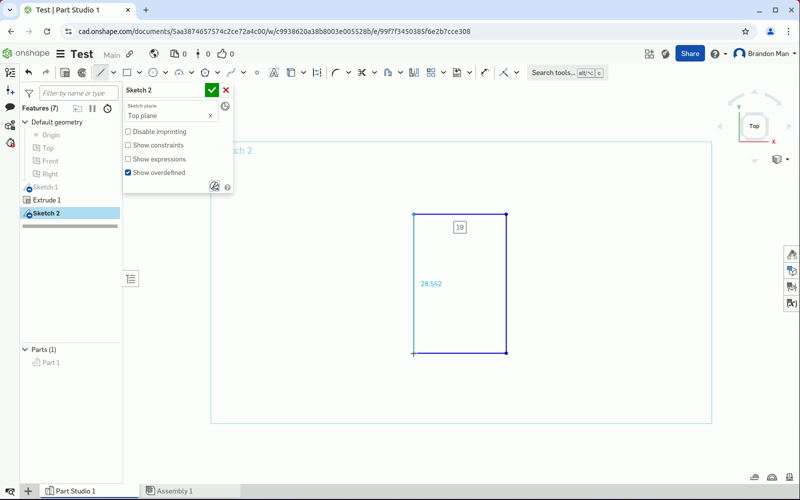
click(413, 353)
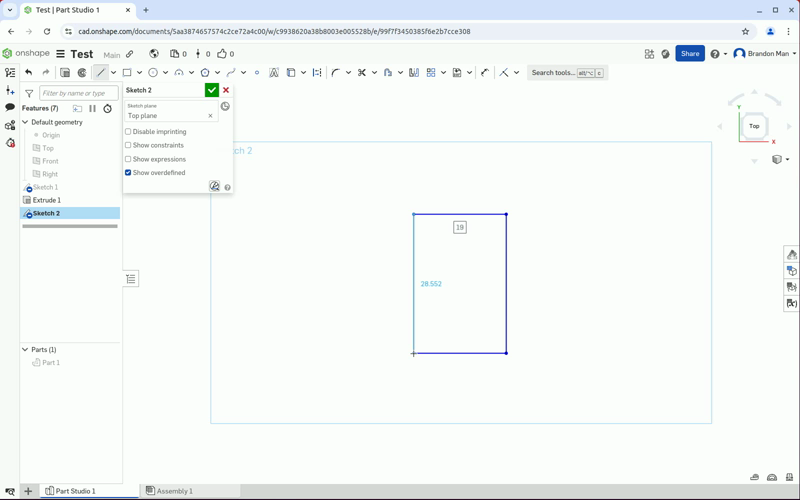
key(esc)
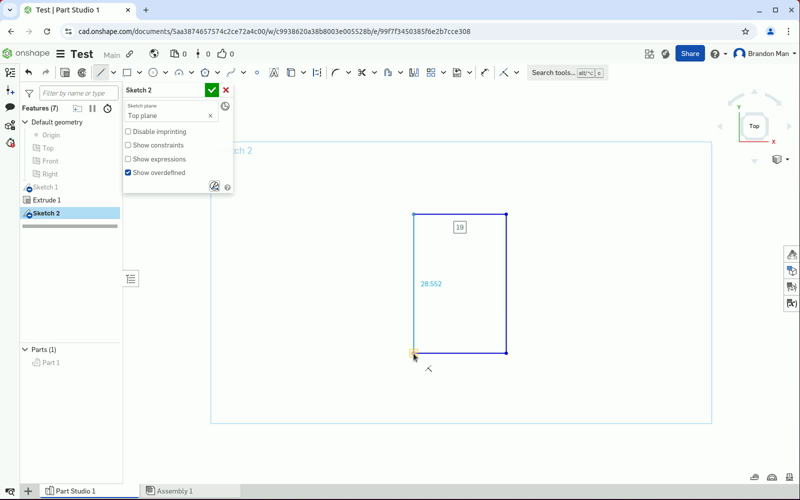
mouse_move(425, 238)
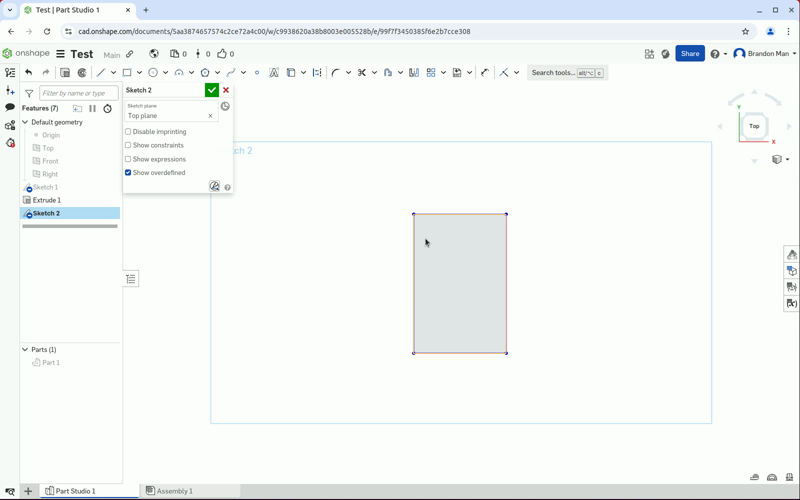
click(425, 238)
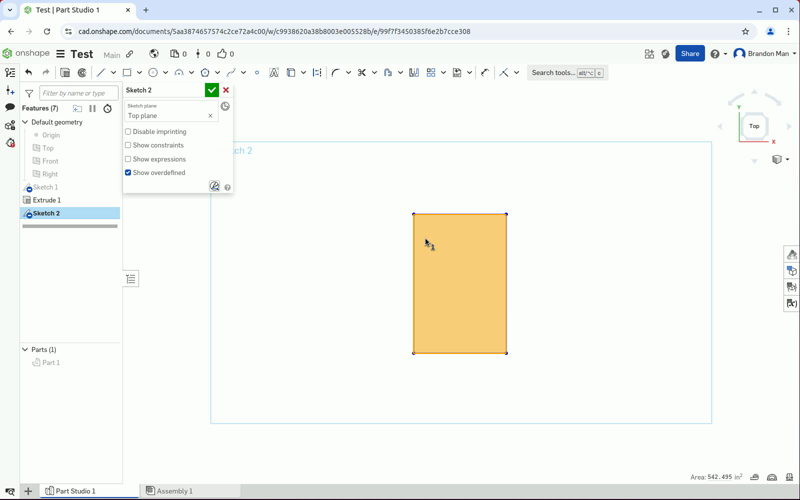
mouse_move(73, 352)
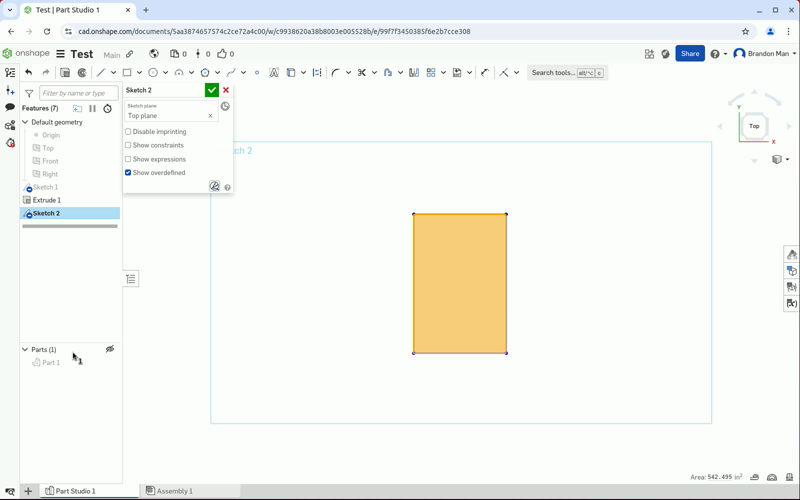
key(shift+y)
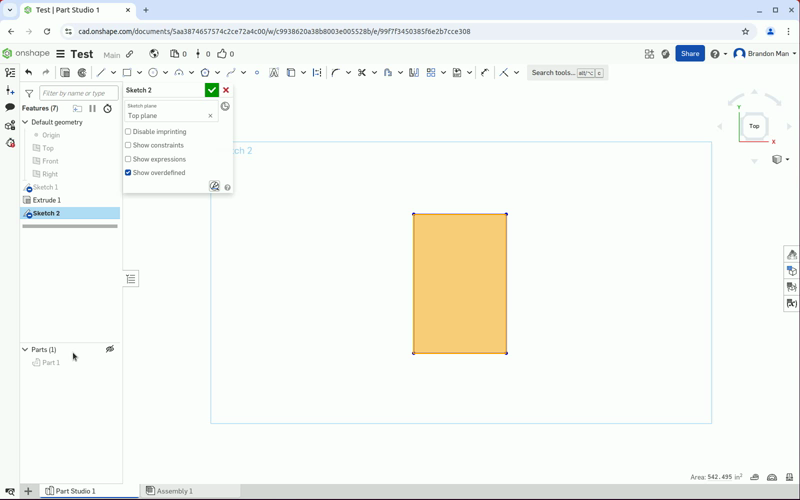
key(shift+e)
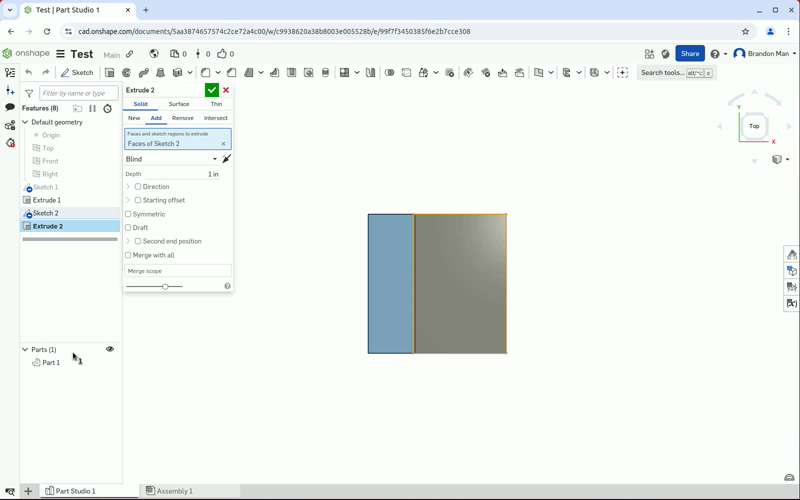
mouse_move(143, 106)
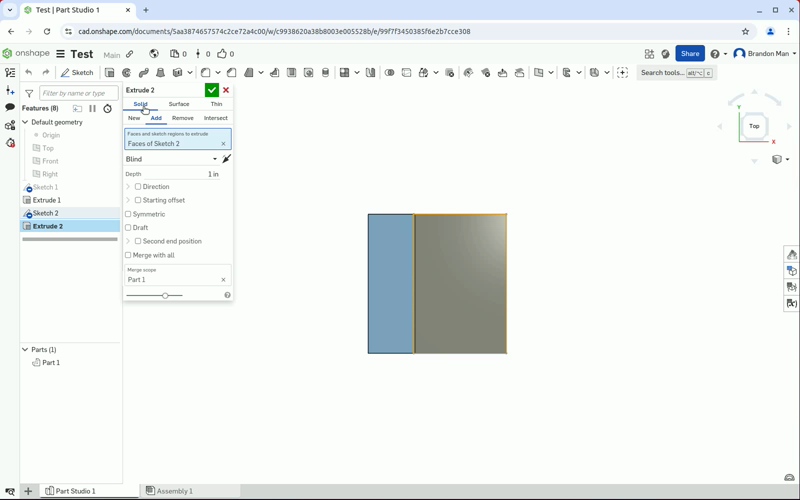
click(143, 106)
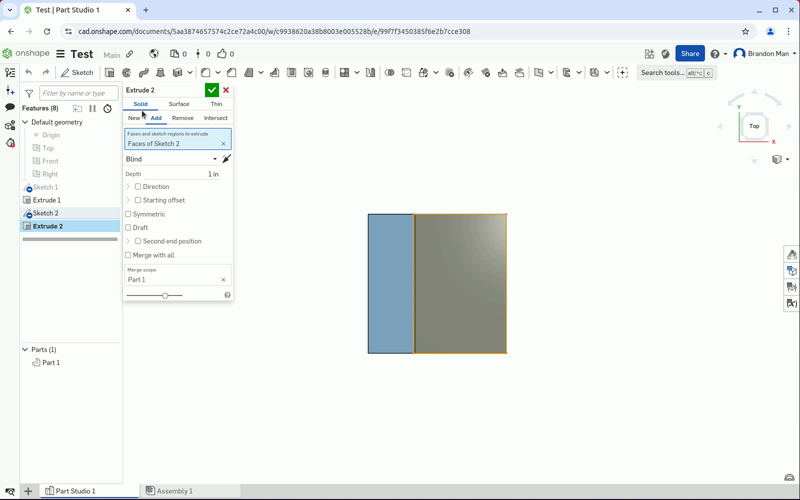
mouse_move(137, 120)
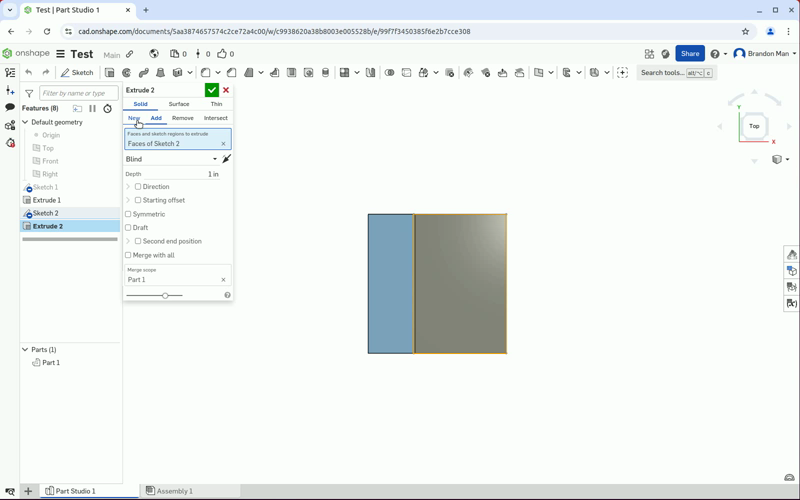
click(137, 120)
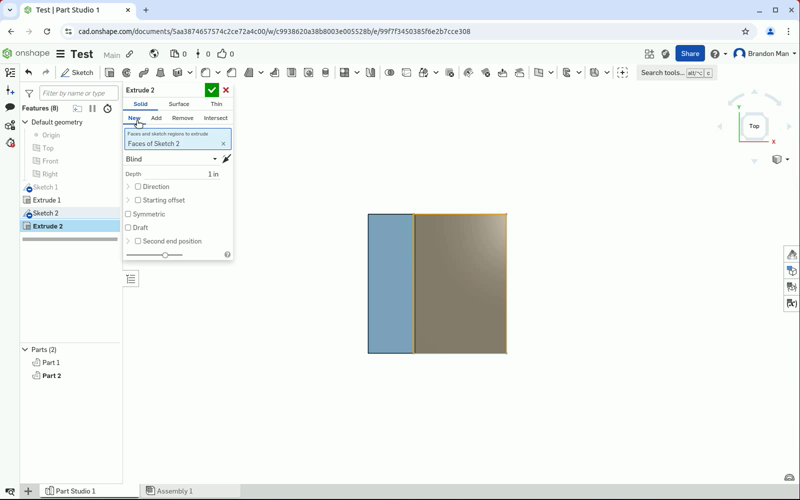
key(tab, 4)
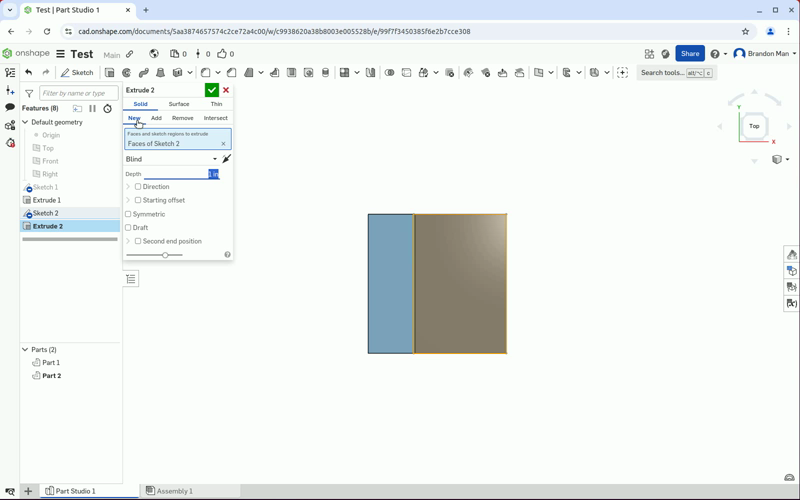
text(3.129)
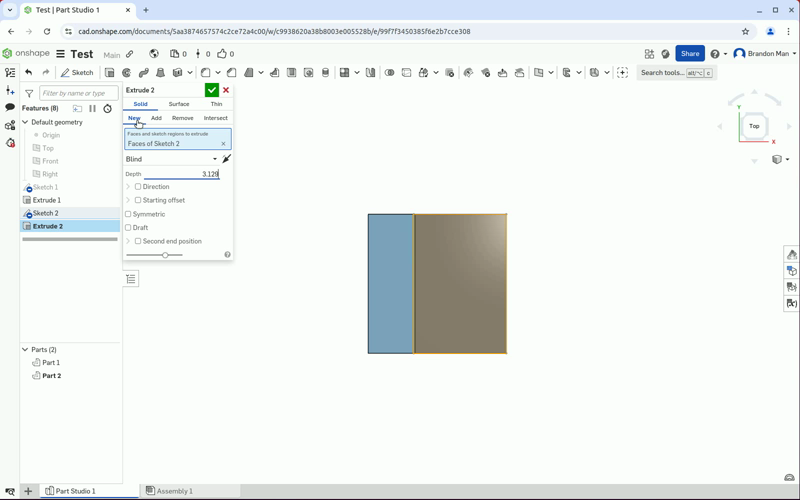
key(enter)
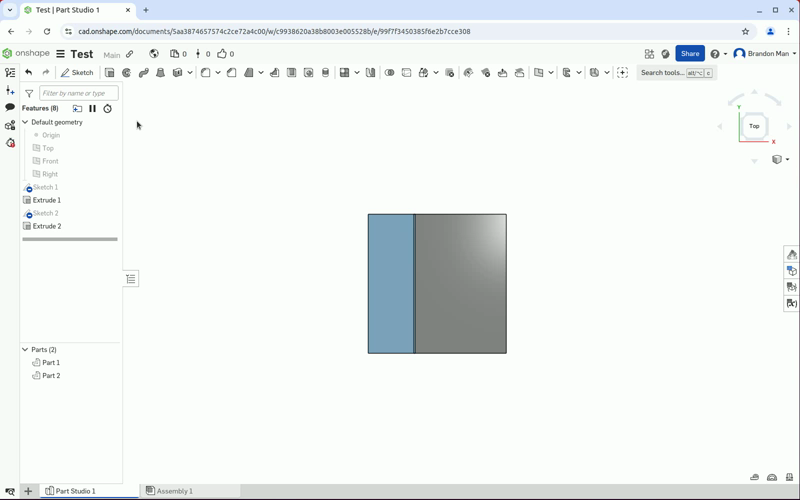
key(shift+h)
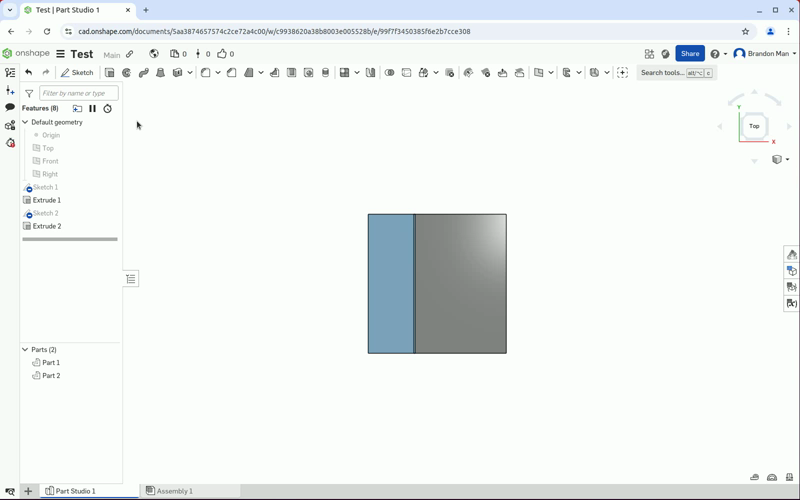
key(shift+h)
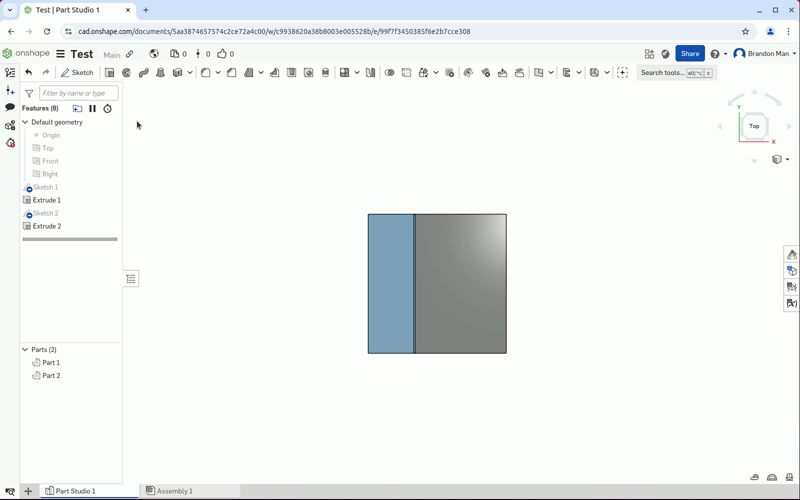
mouse_move(73, 189)
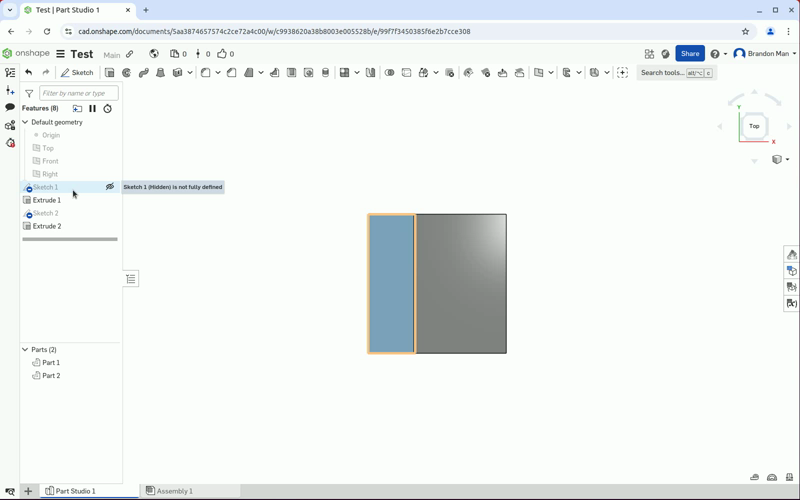
click(73, 189)
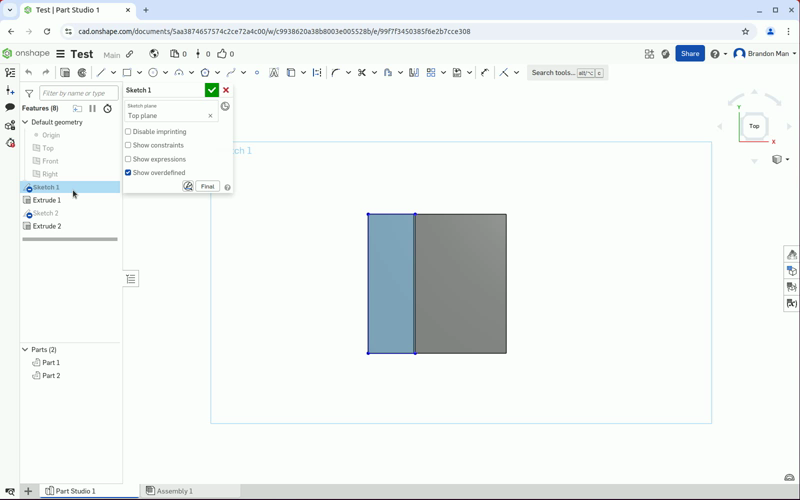
mouse_move(229, 92)
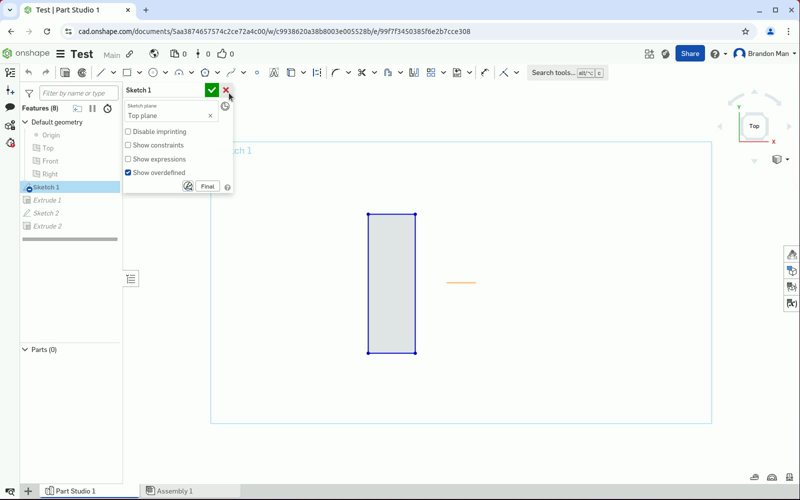
click(229, 92)
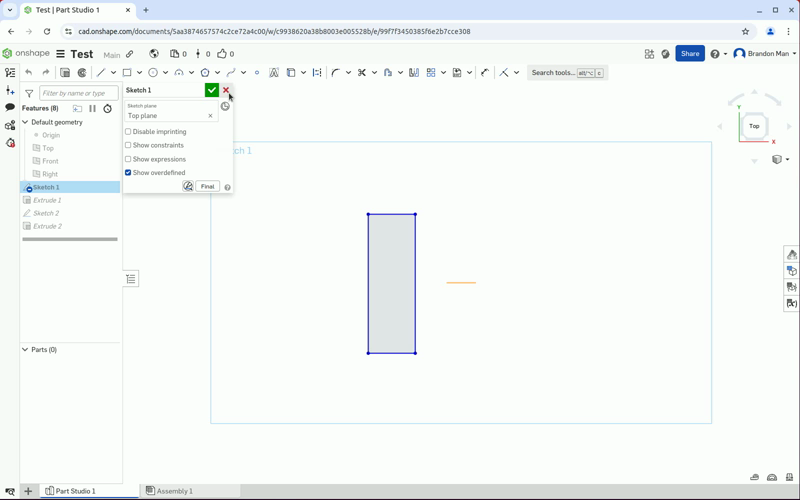
key(shift+s)
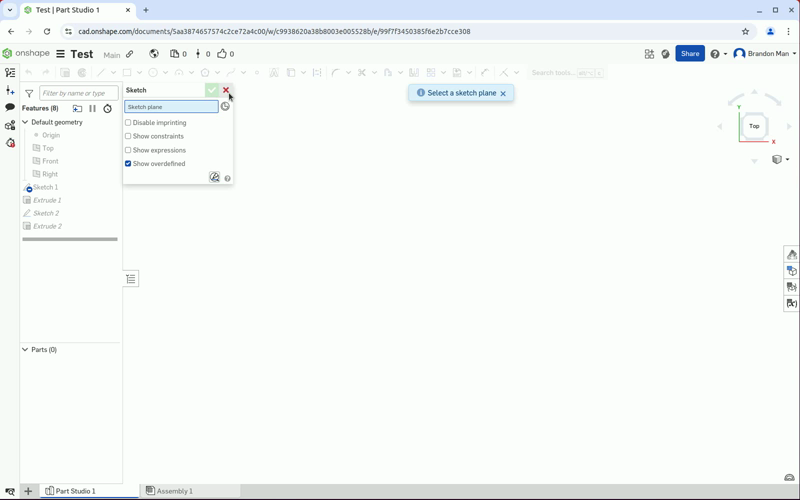
mouse_move(73, 150)
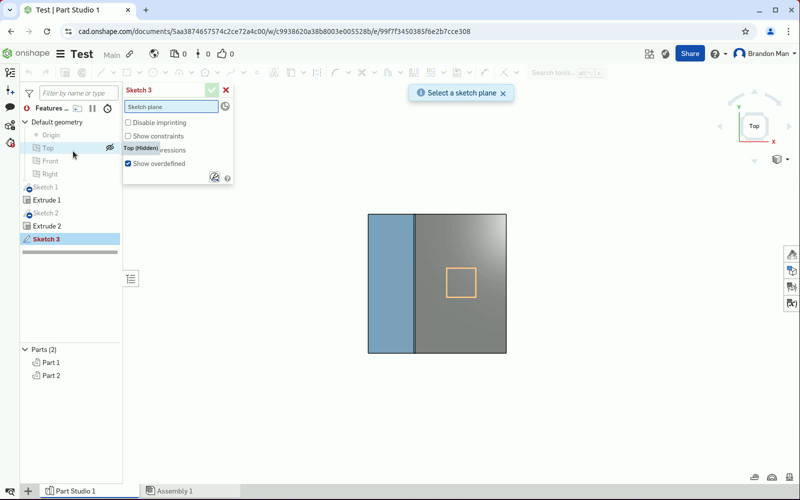
click(73, 150)
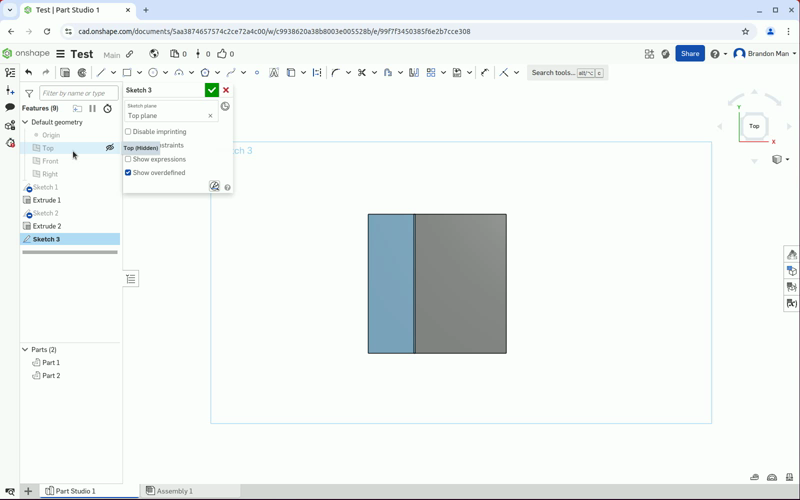
mouse_move(73, 352)
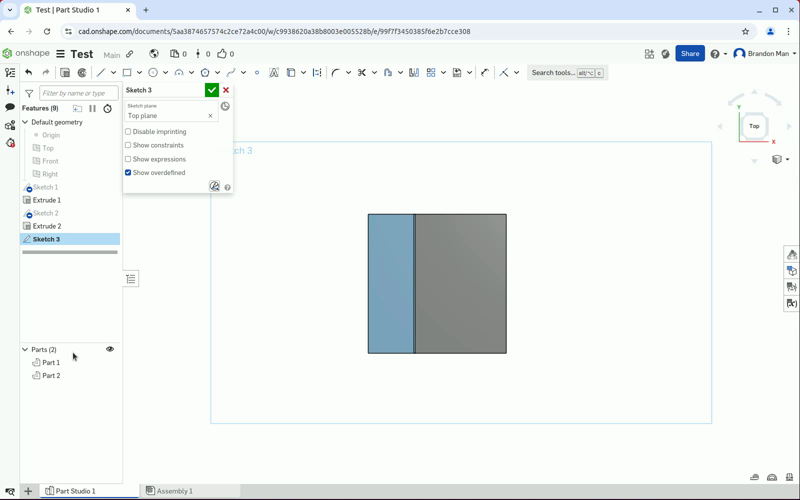
key(y)
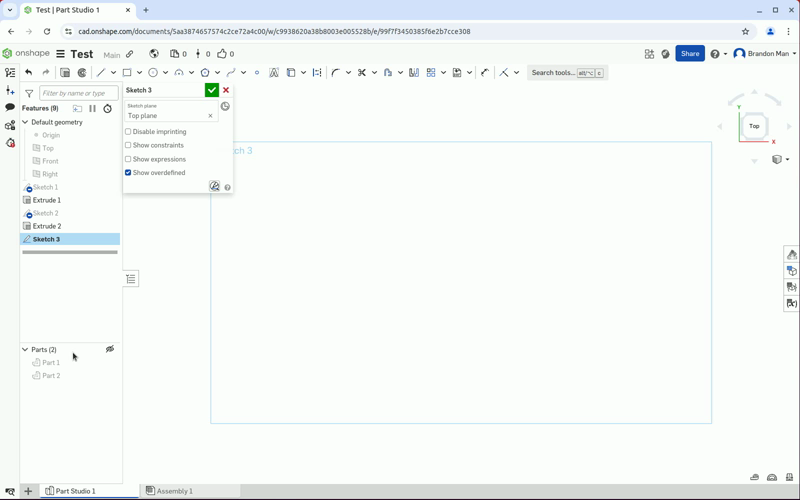
key(l)
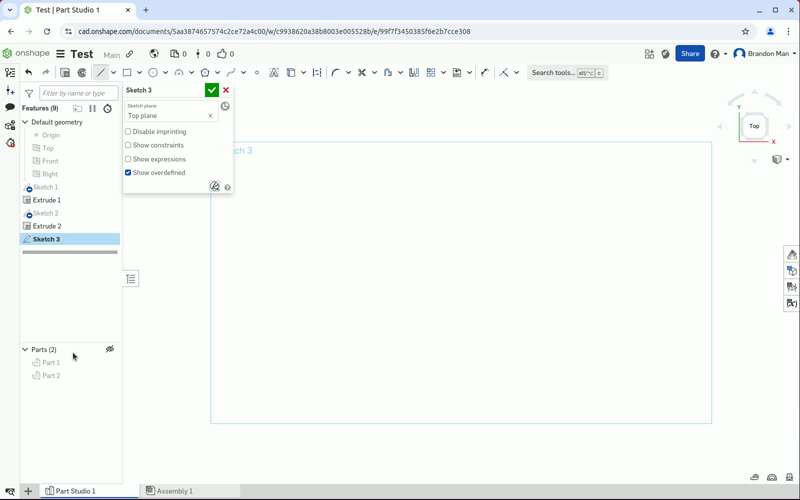
key_down(shift)
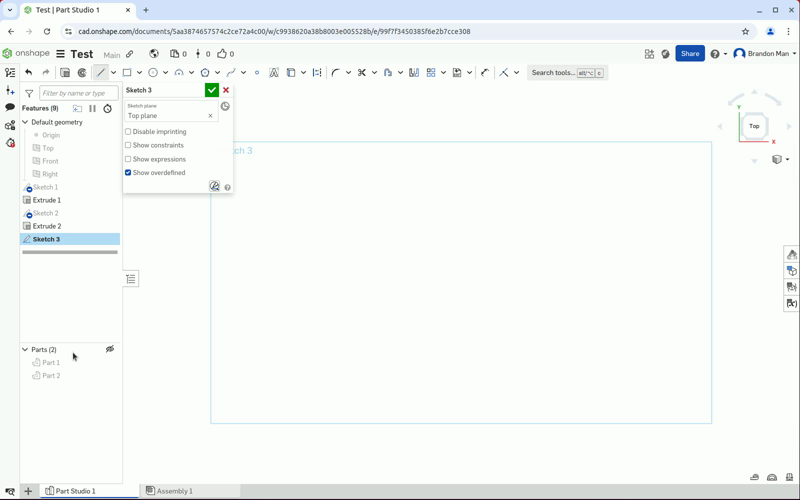
mouse_move(507, 353)
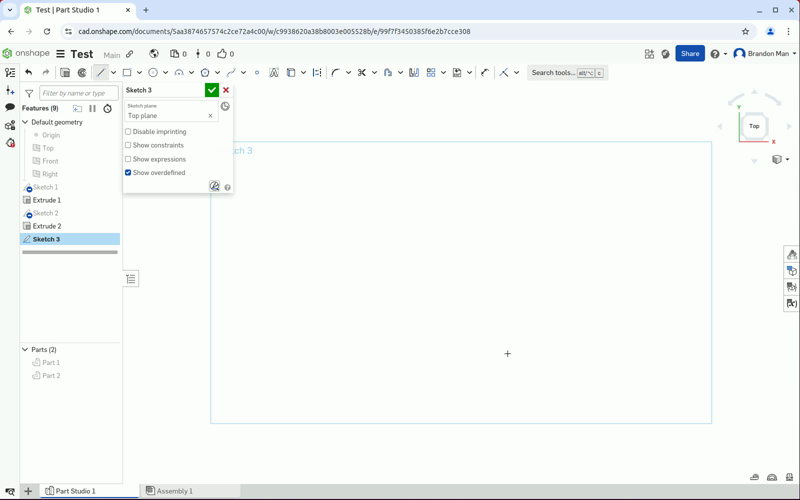
click(507, 353)
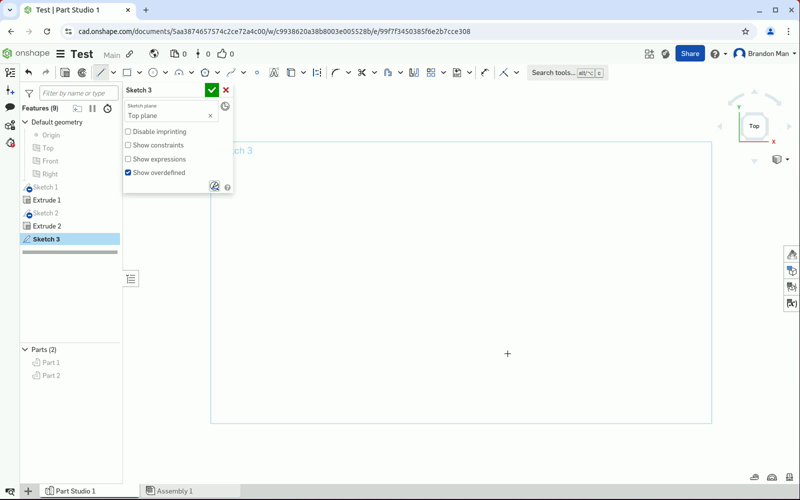
key_up(shift)
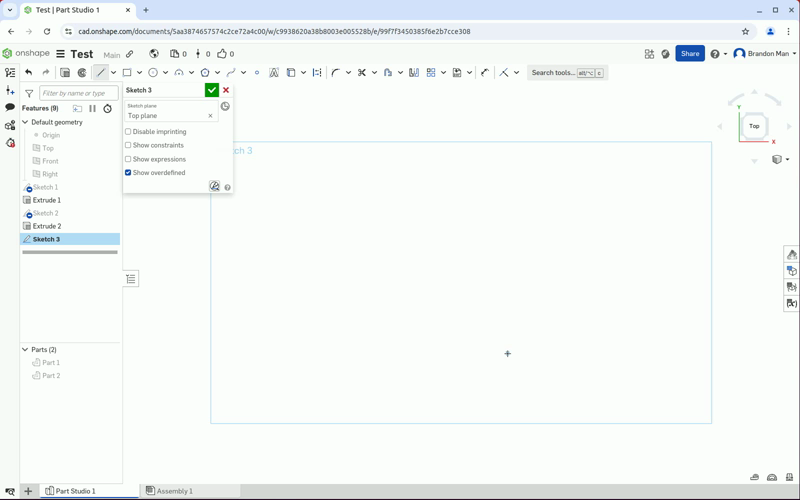
key_down(shift)
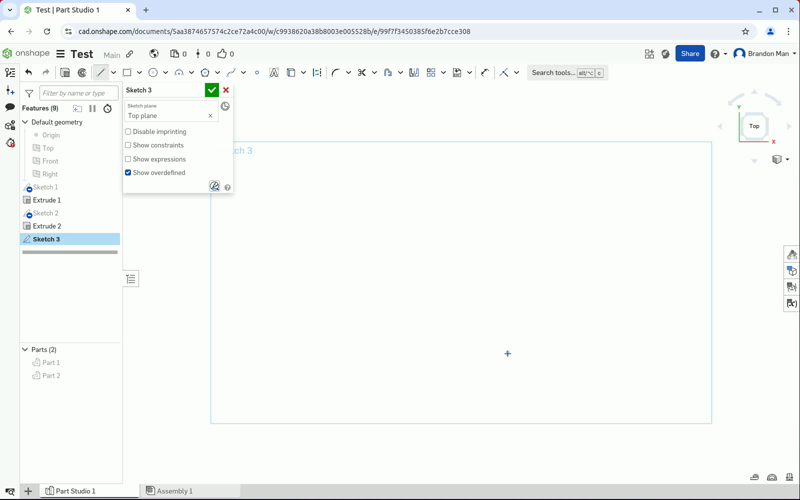
mouse_move(537, 353)
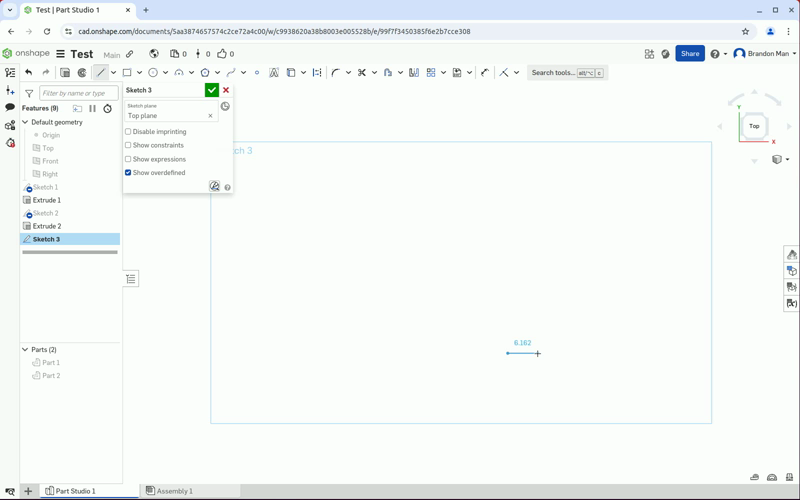
mouse_move(554, 353)
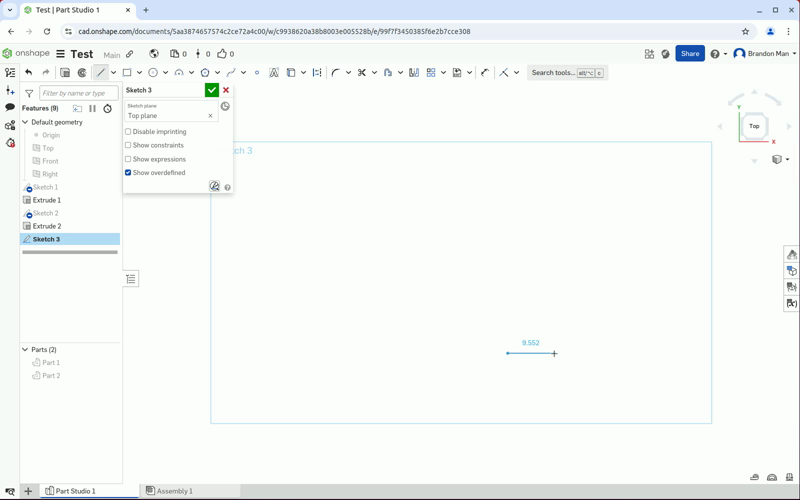
click(554, 353)
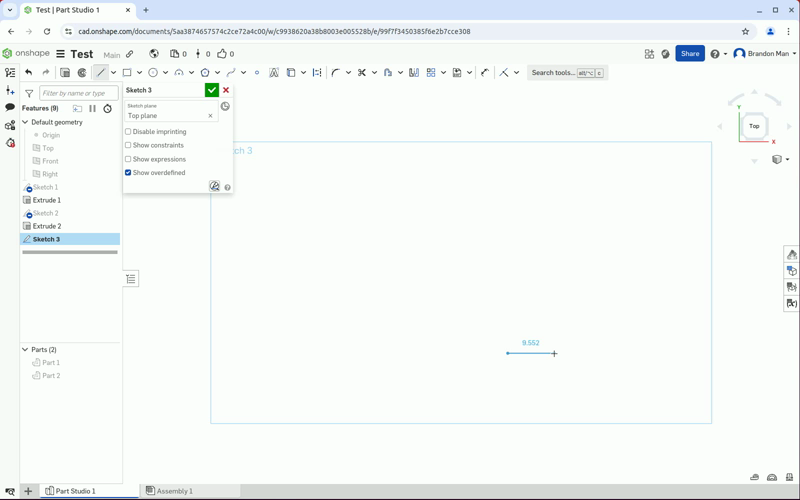
key_up(shift)
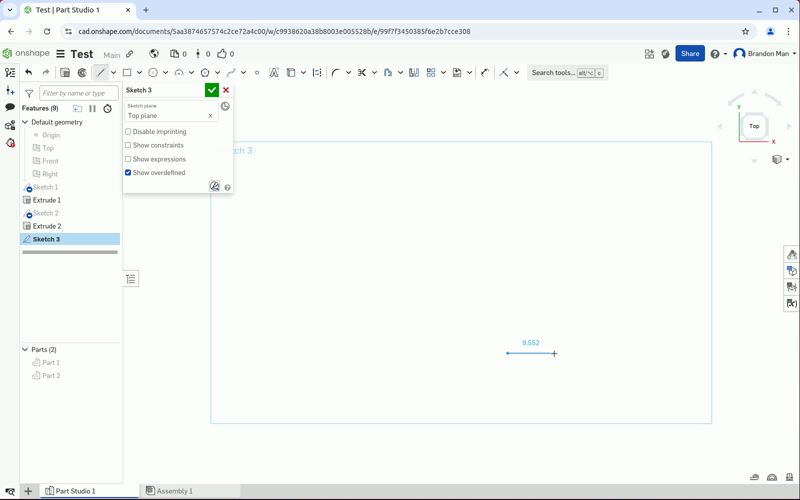
key_down(shift)
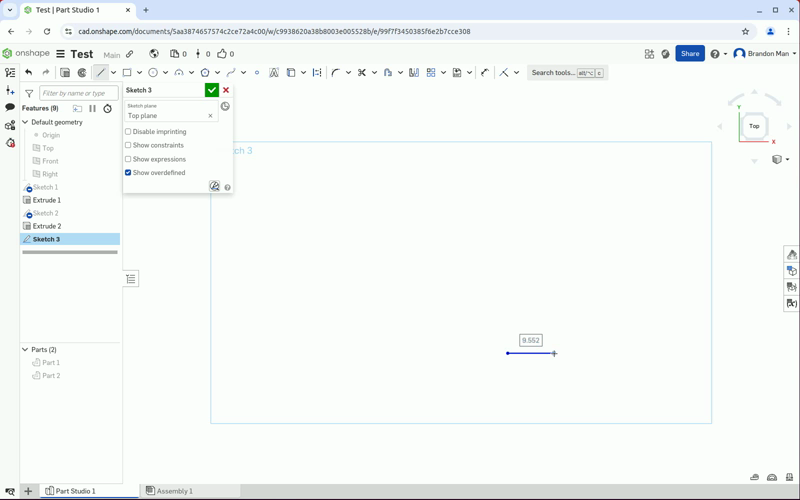
mouse_move(554, 214)
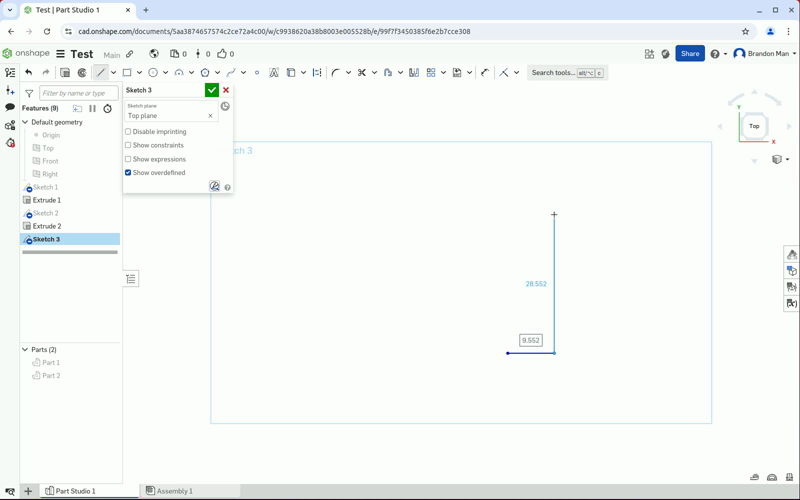
click(554, 214)
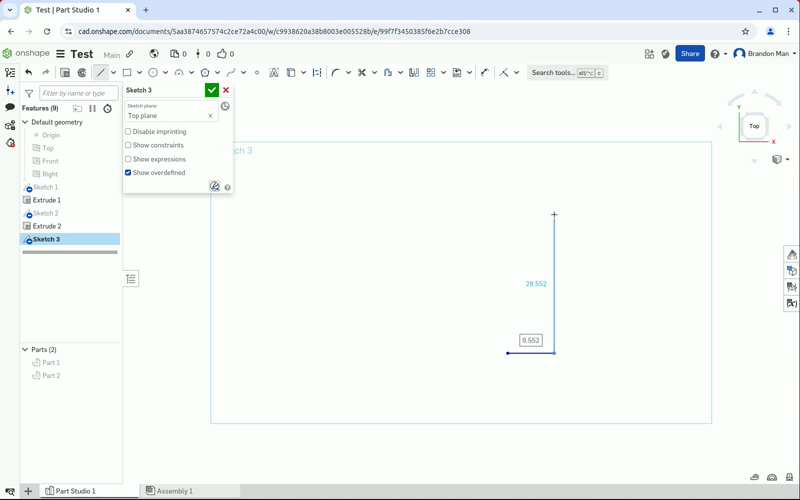
key_up(shift)
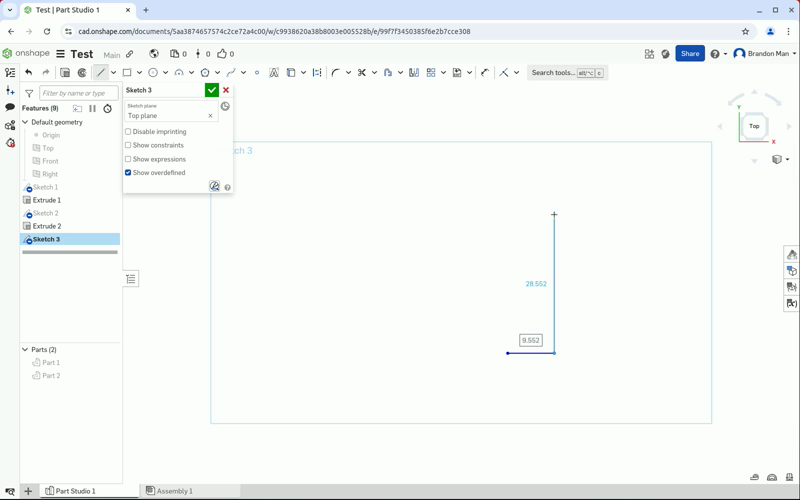
key_down(shift)
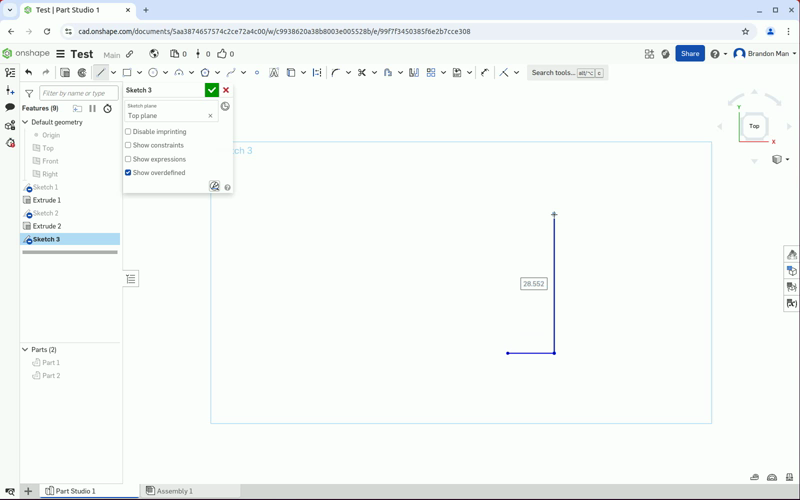
mouse_move(584, 214)
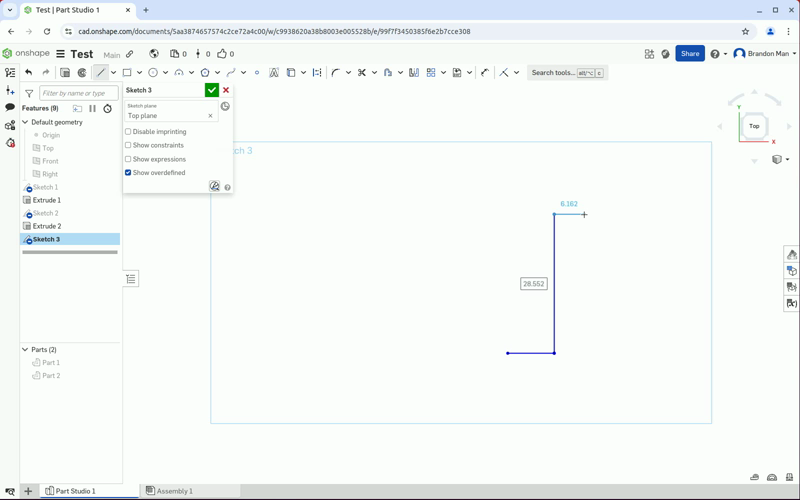
mouse_move(507, 214)
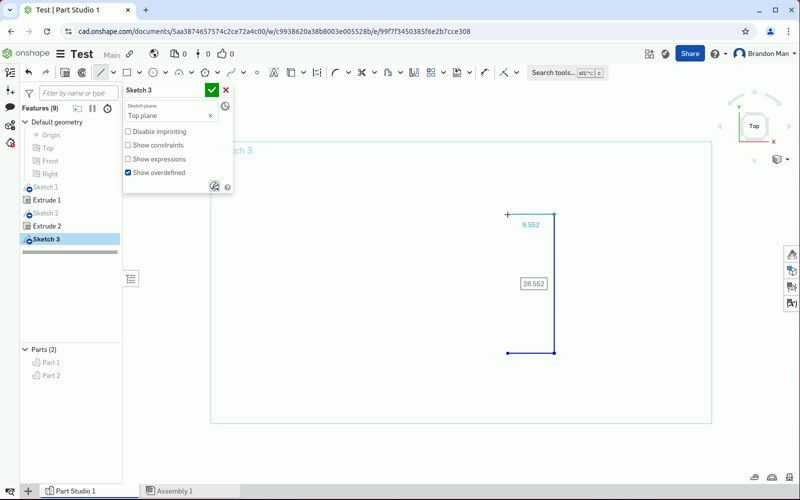
click(507, 214)
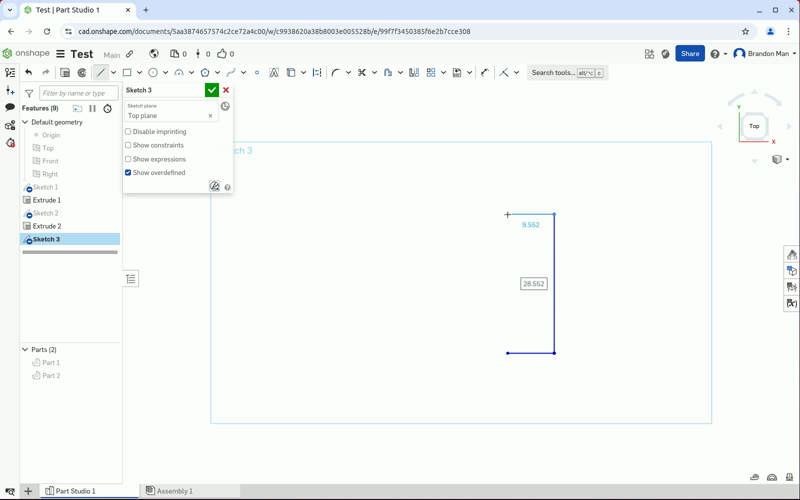
key_up(shift)
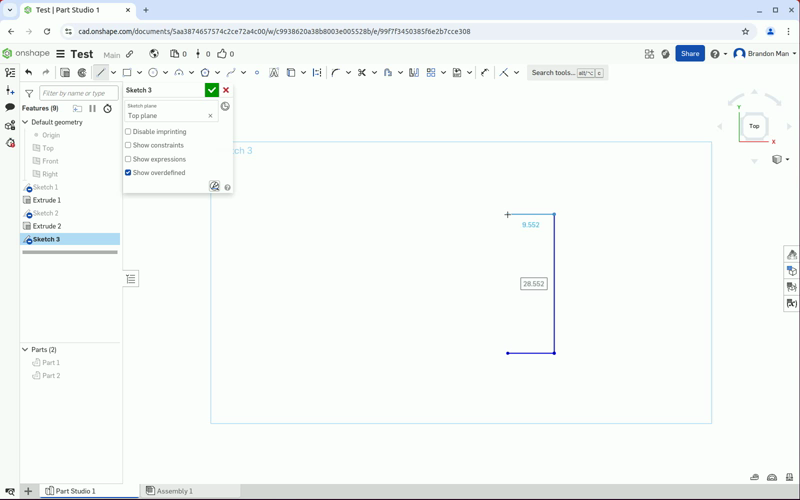
key_down(shift)
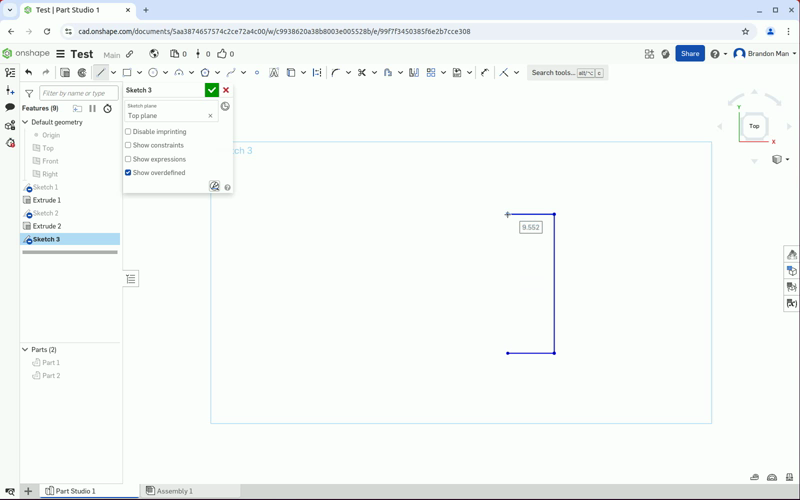
mouse_move(507, 353)
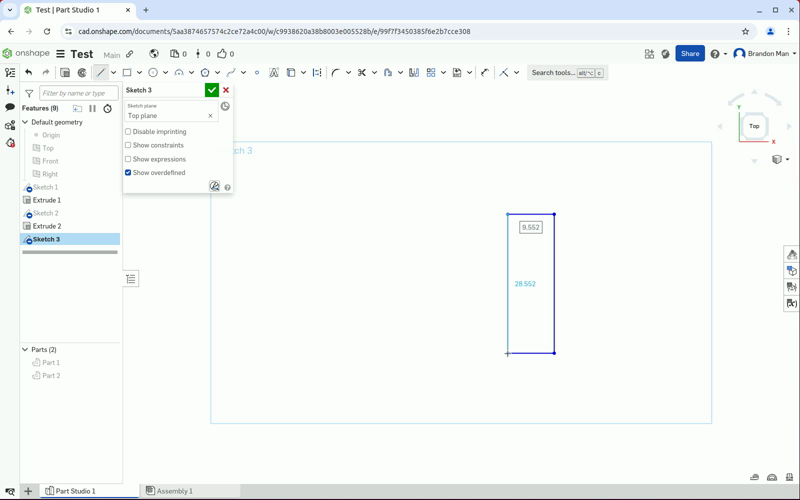
key_up(shift)
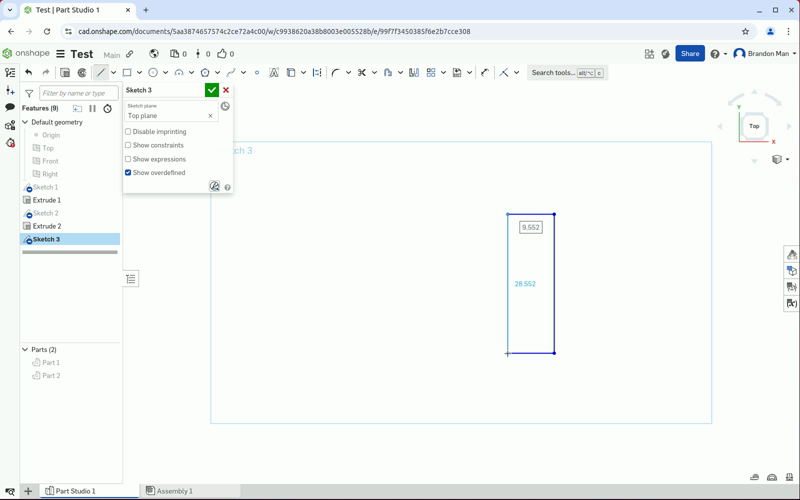
click(507, 353)
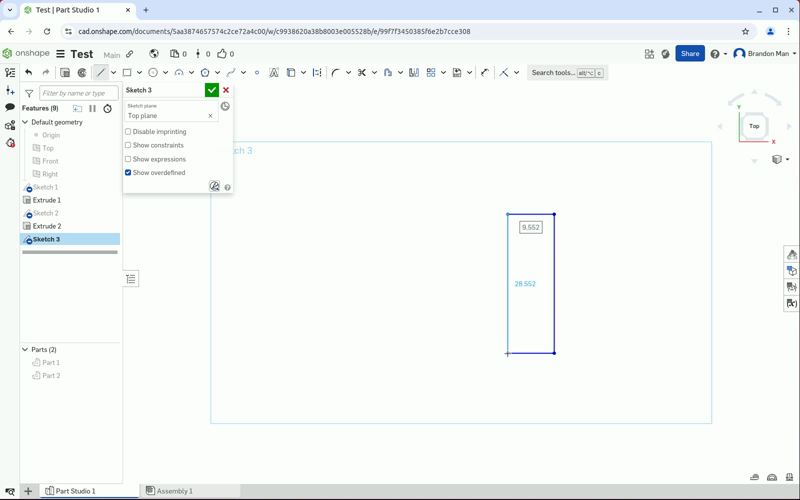
key(esc)
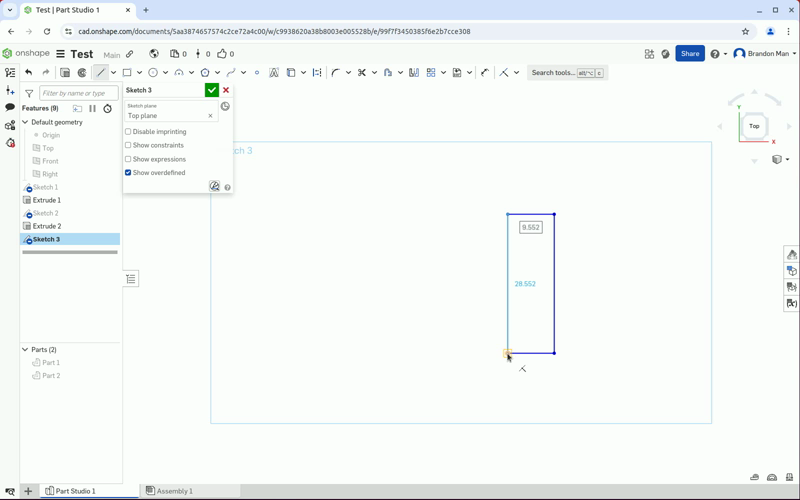
mouse_move(517, 347)
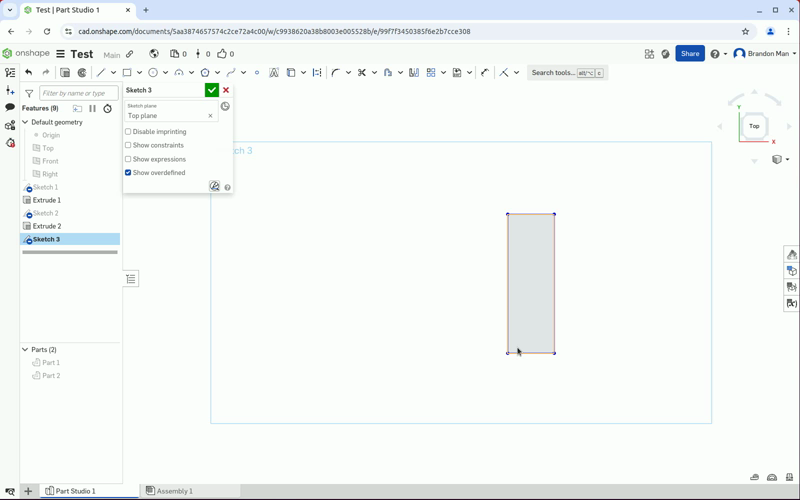
click(517, 347)
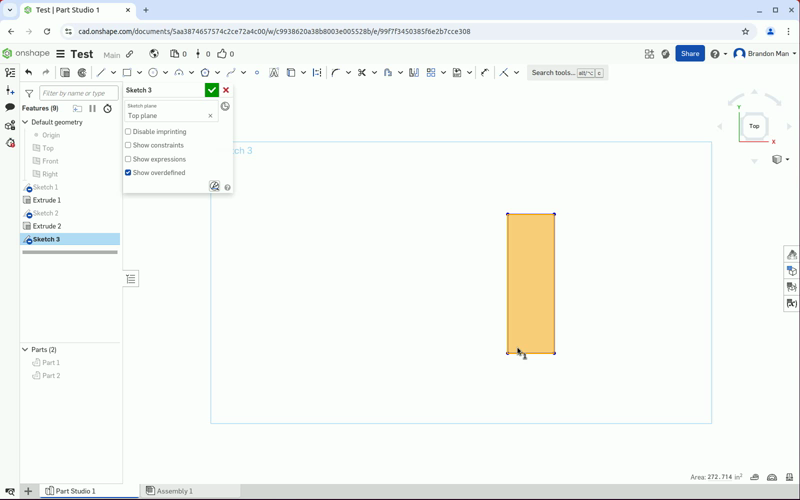
mouse_move(73, 352)
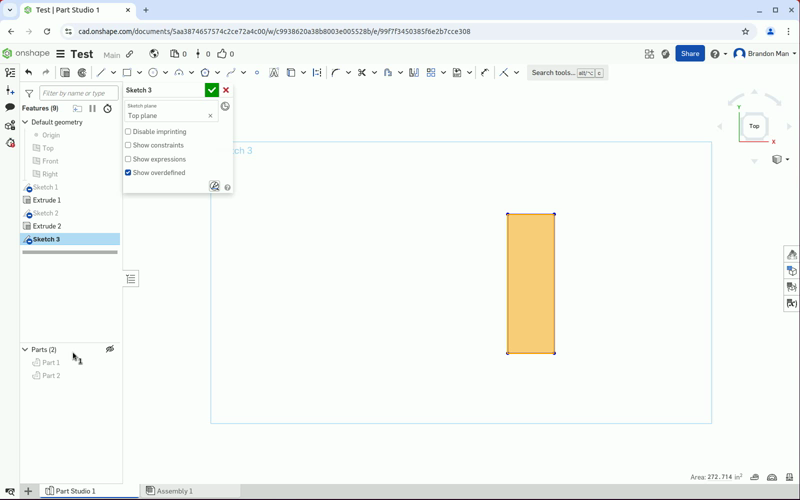
key(shift+y)
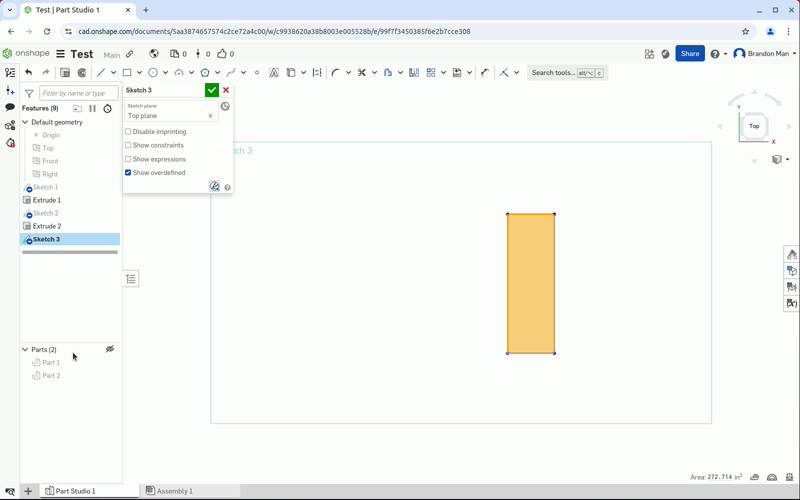
key(shift+e)
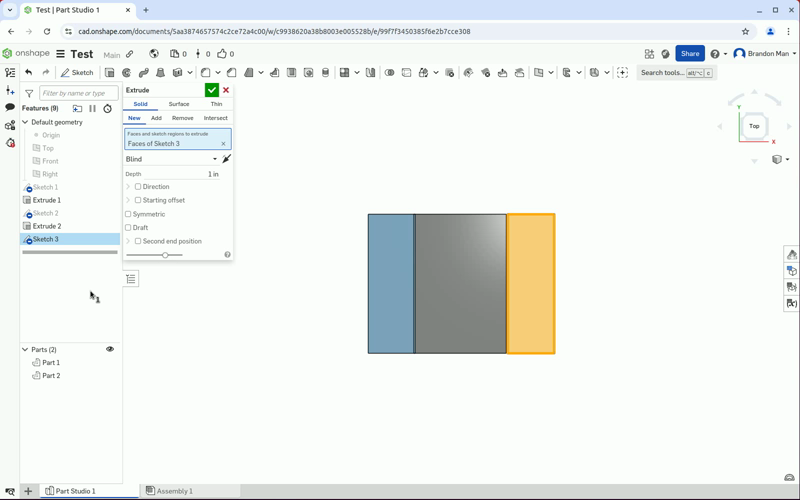
mouse_move(143, 106)
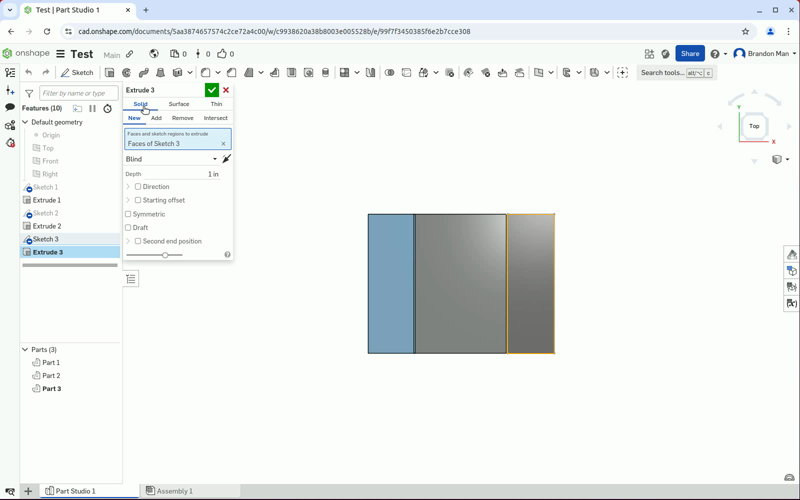
click(143, 106)
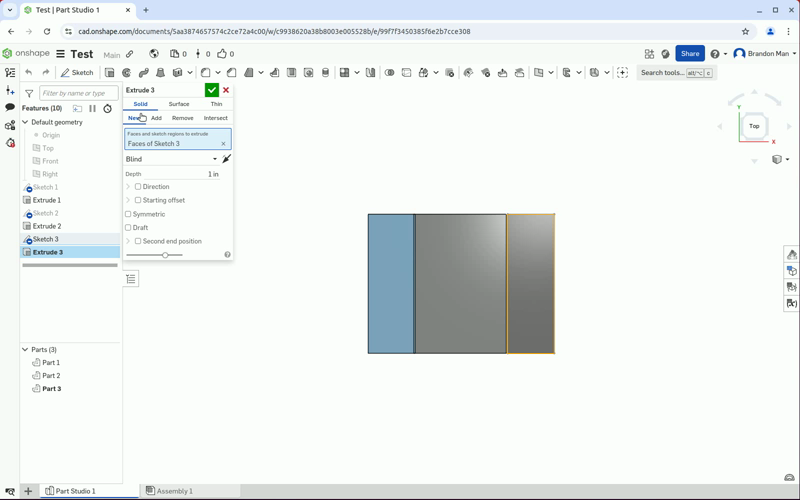
mouse_move(137, 120)
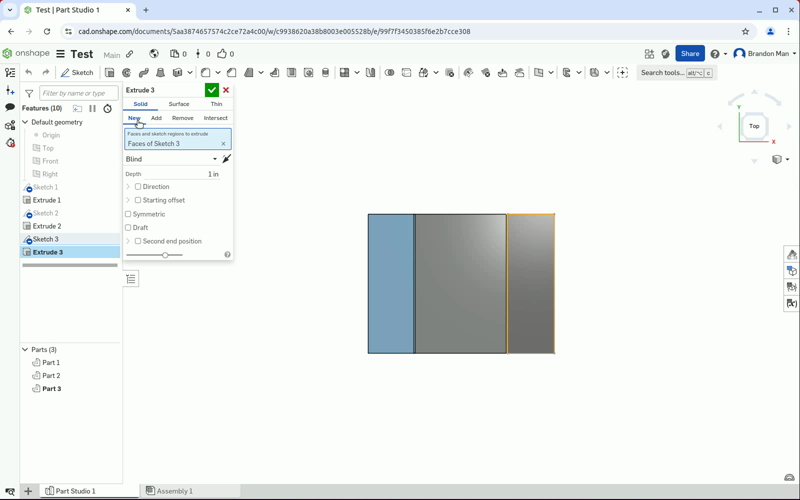
click(137, 120)
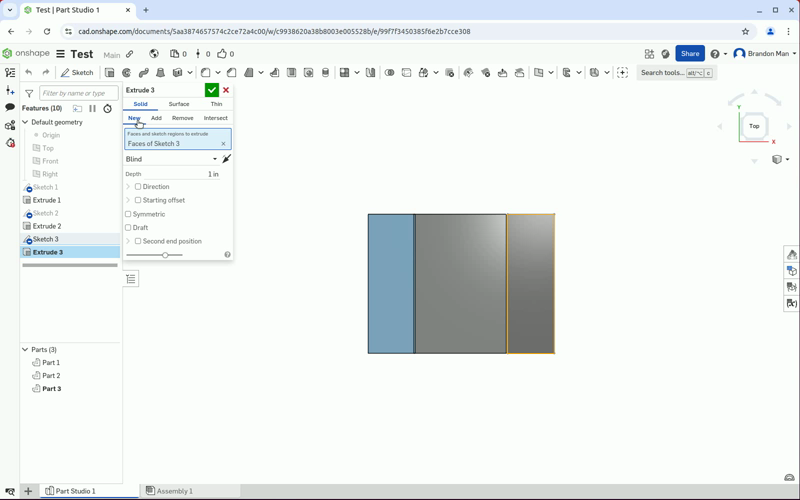
key(tab, 4)
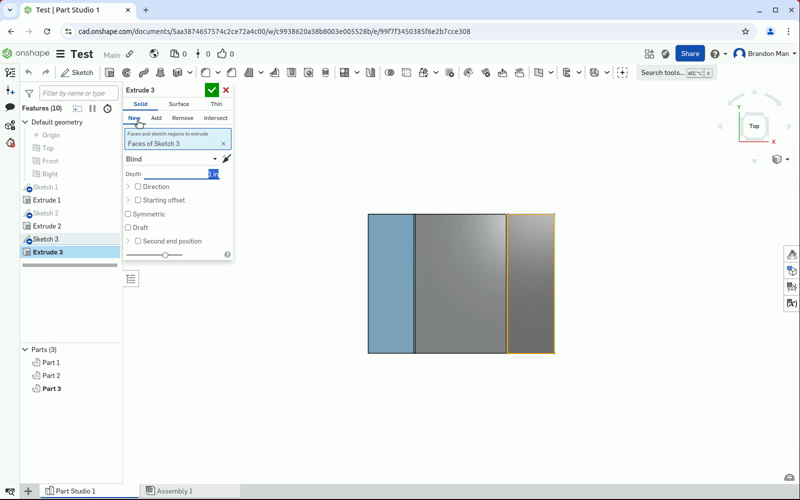
text(3.129)
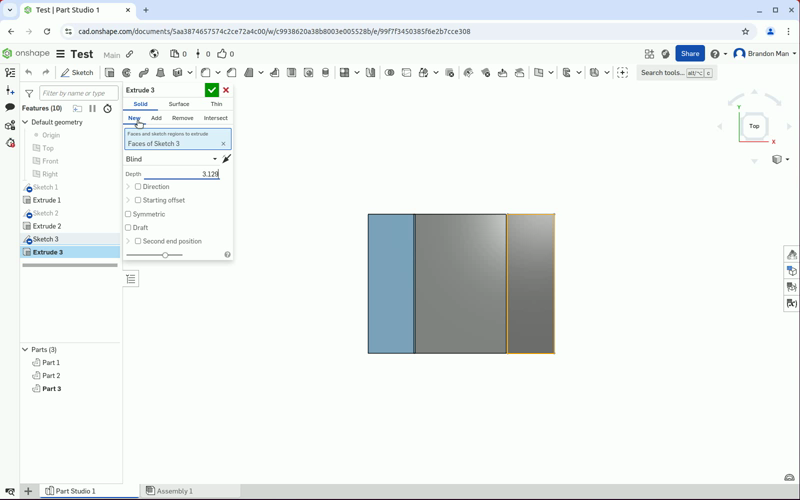
key(enter)
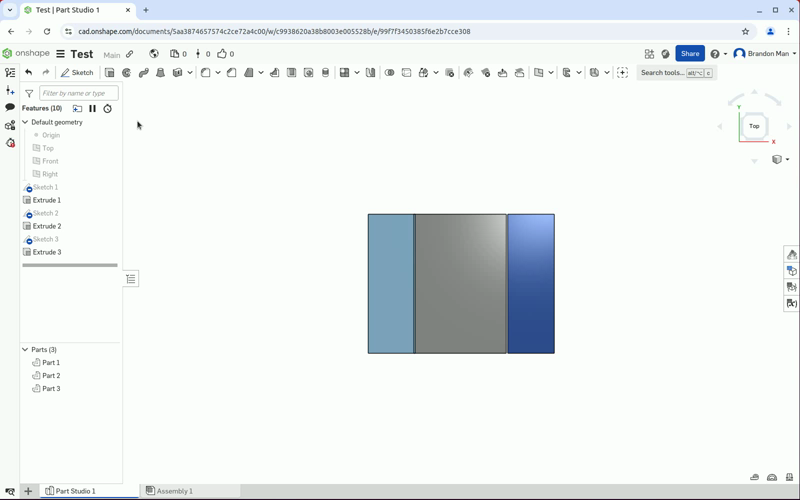
key(shift+h)
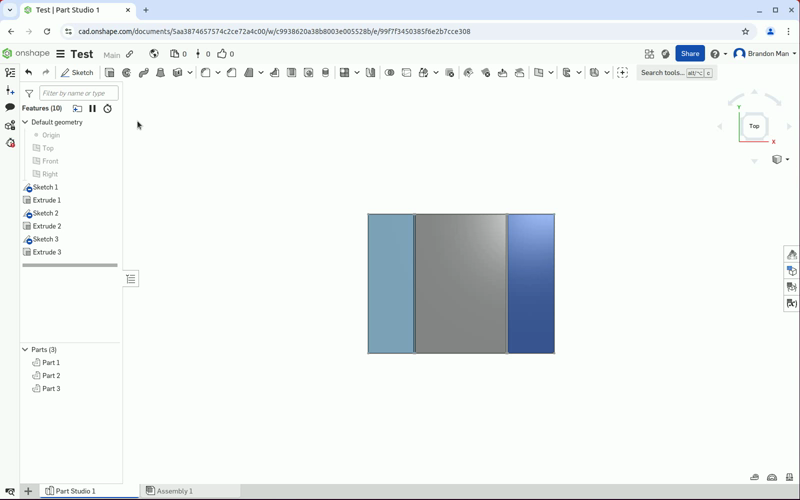
key(shift+h)
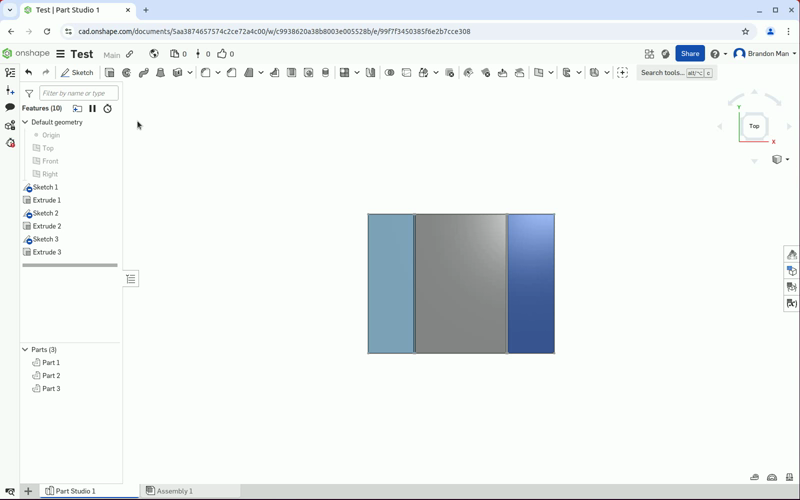
key(shift+7)
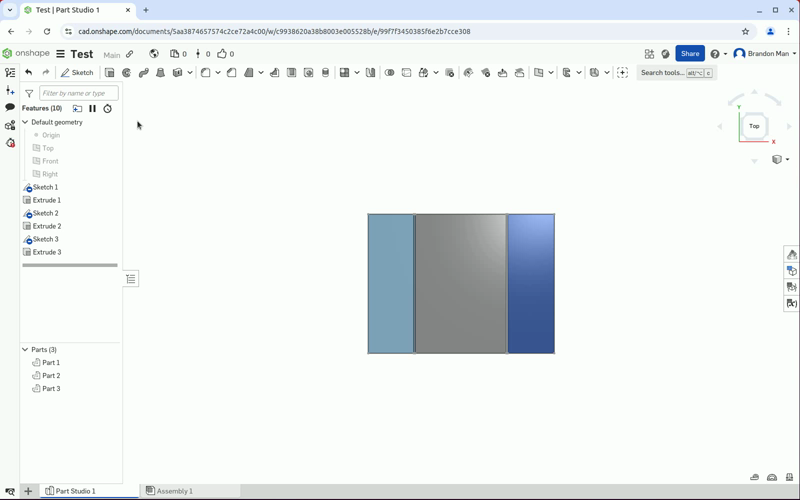
key(up, 3)
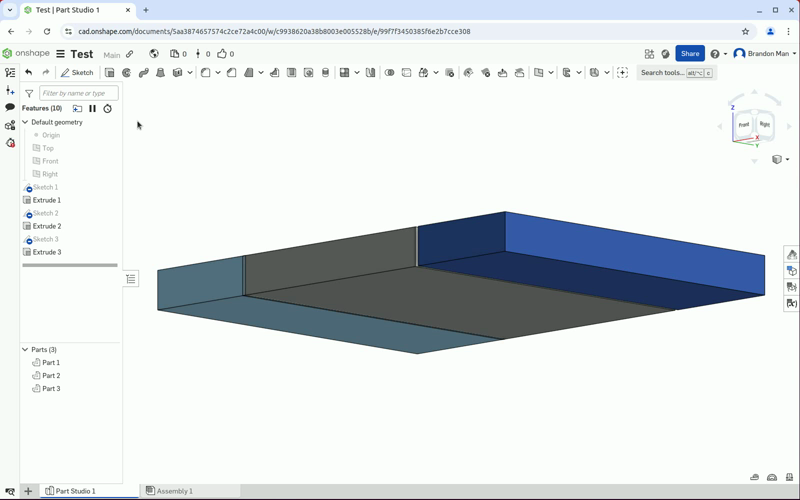
key(left, 3)
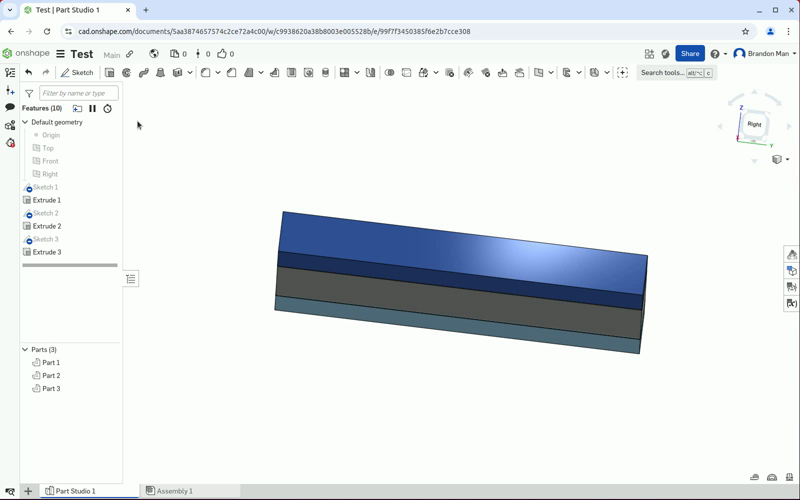
key(right, 3)
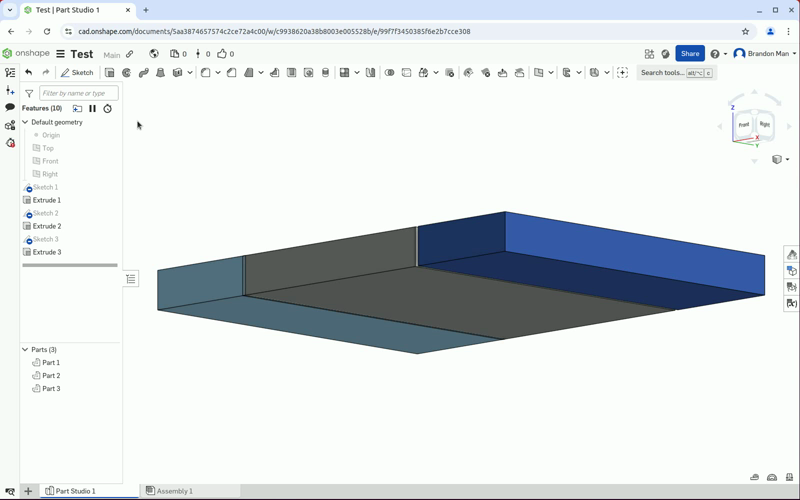
key(down, 3)
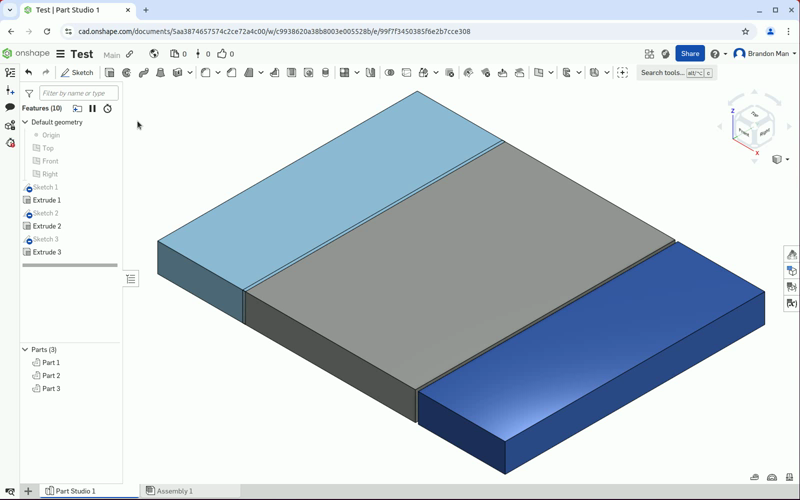
mouse_move(73, 189)
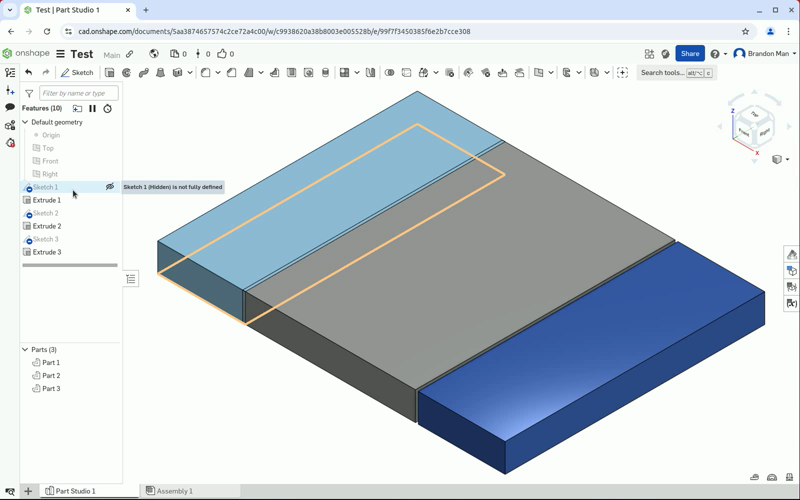
click(73, 189)